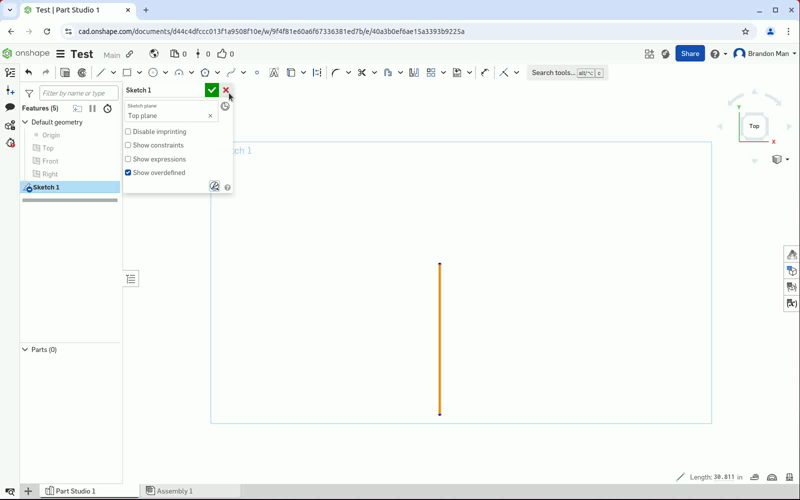
key(shift+h)
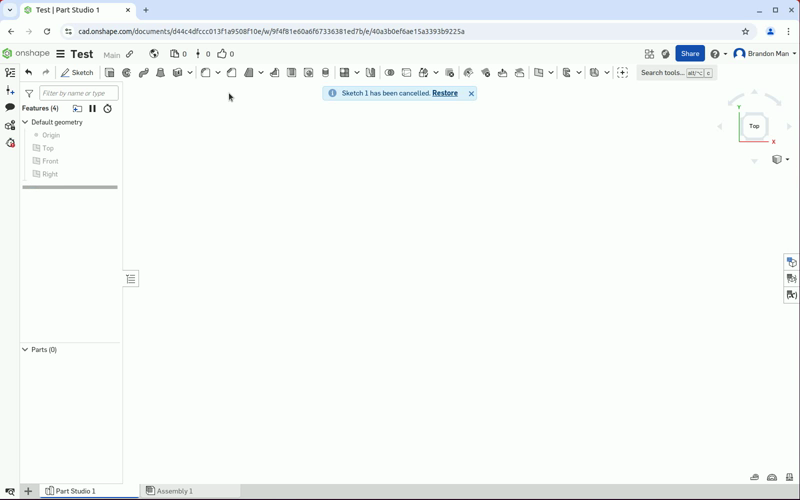
mouse_move(73, 352)
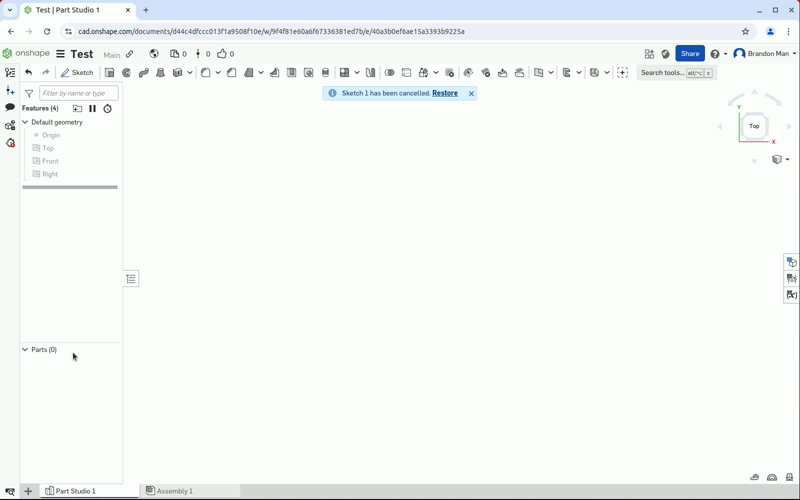
key(y)
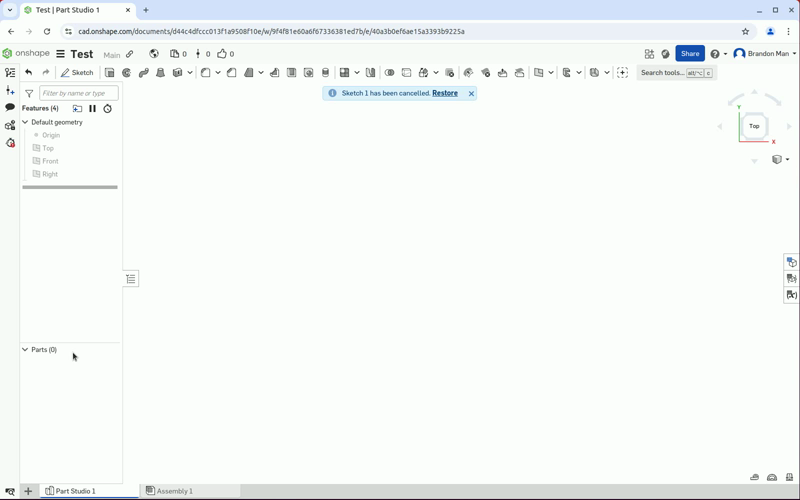
key(shift+p)
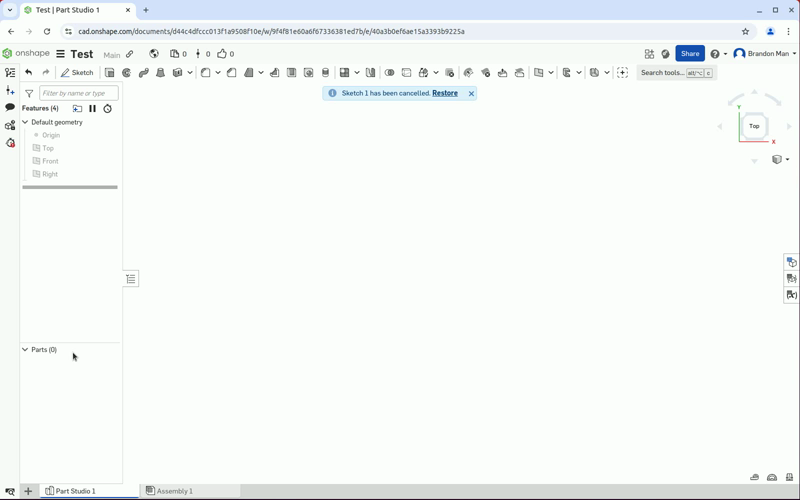
key(space)
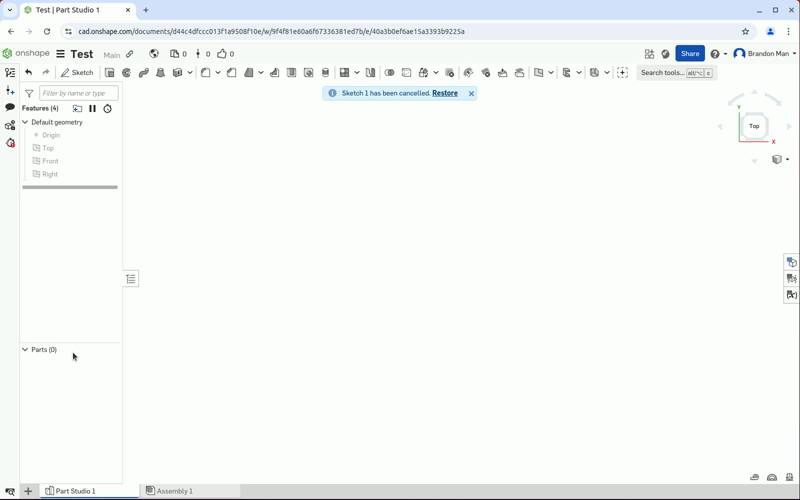
key_down(shift)
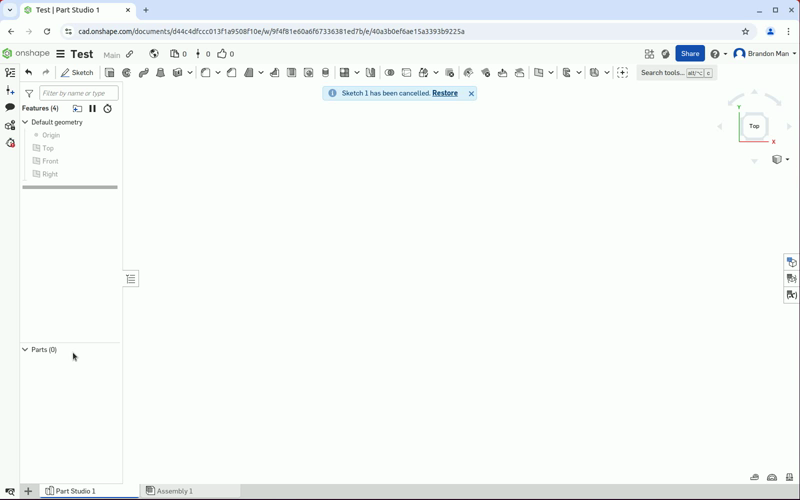
key(up)
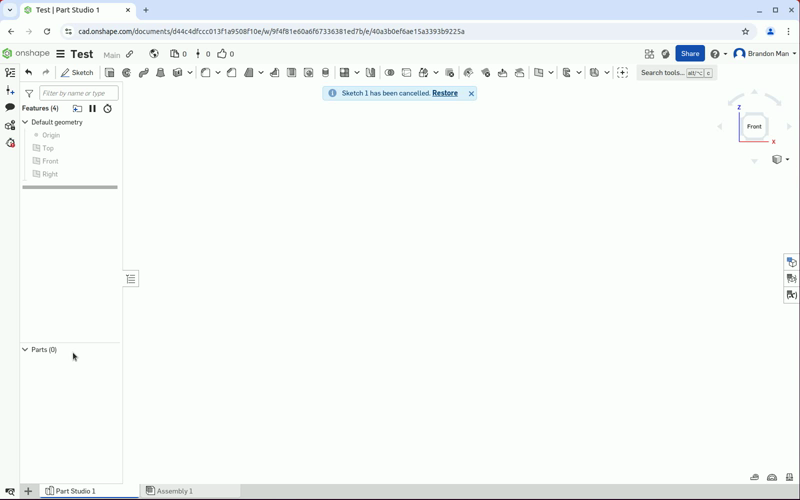
key_up(shift)
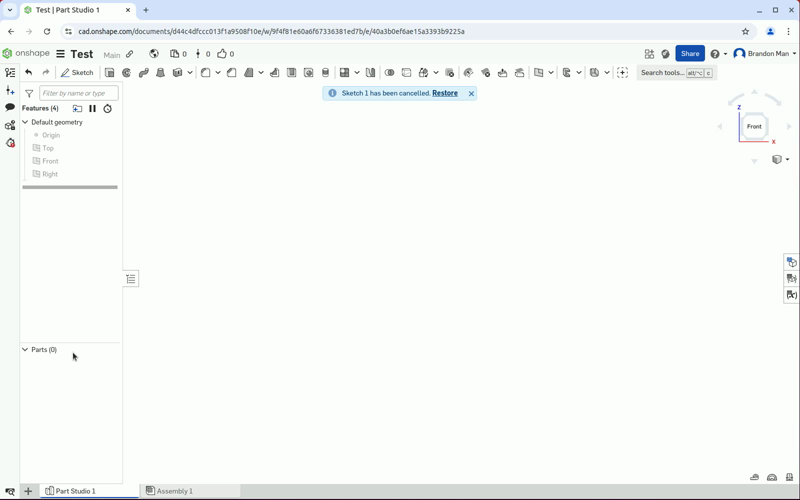
mouse_move(73, 352)
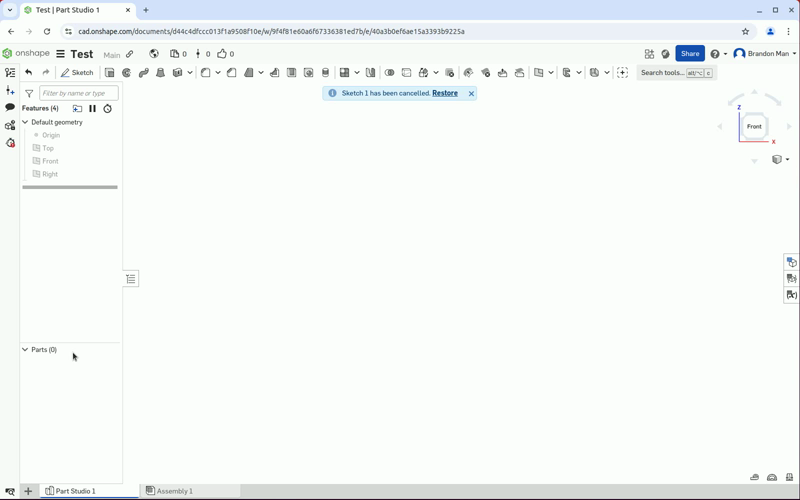
key(shift+y)
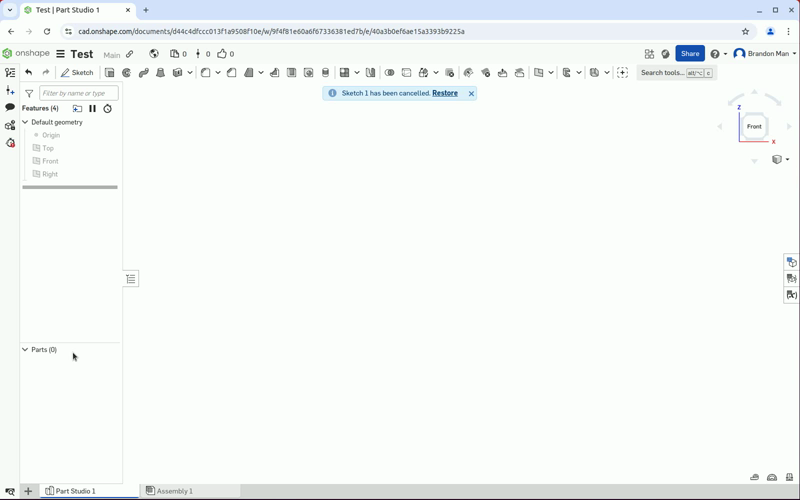
key(shift+s)
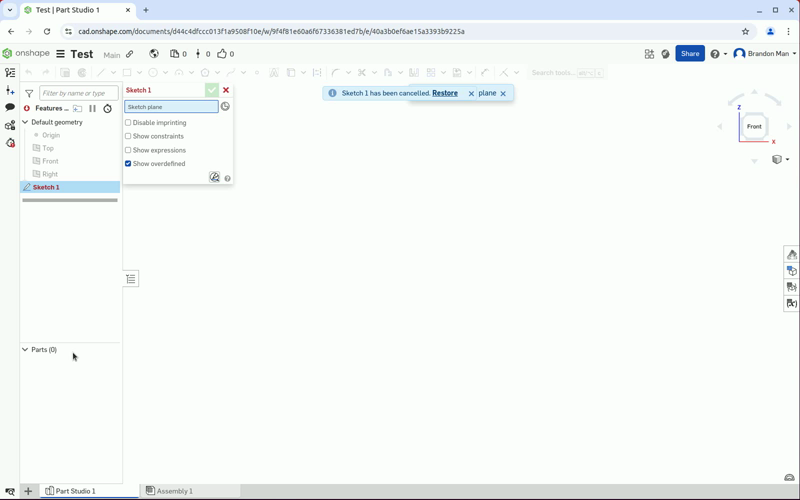
mouse_move(73, 163)
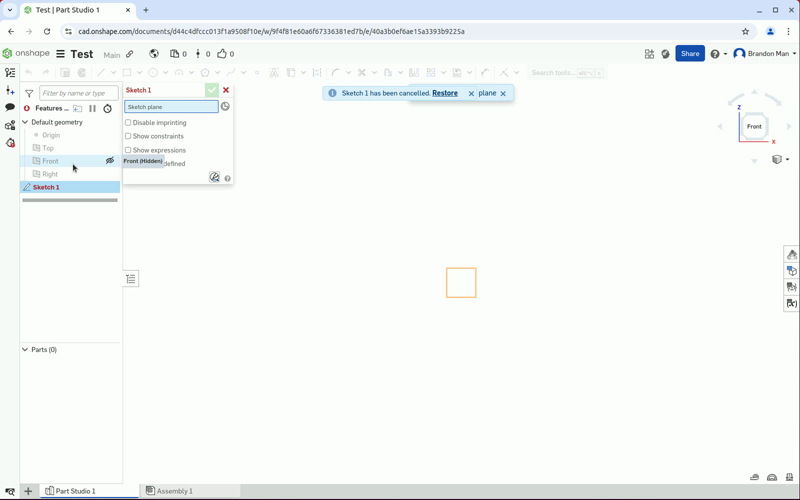
click(73, 163)
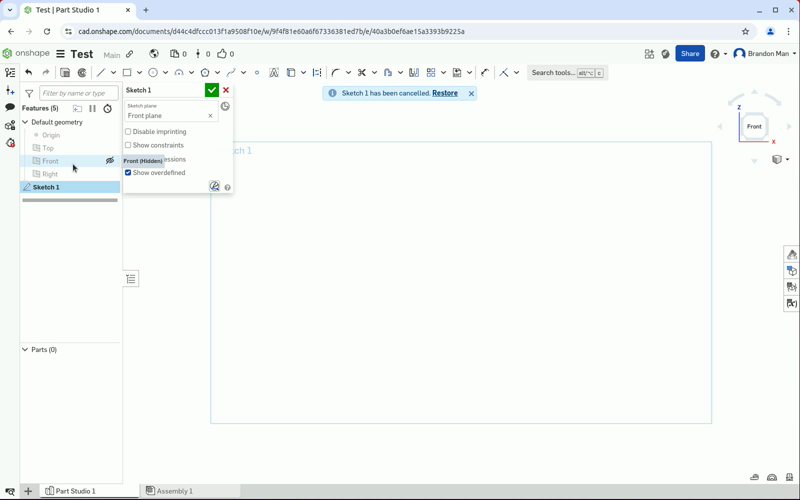
mouse_move(73, 352)
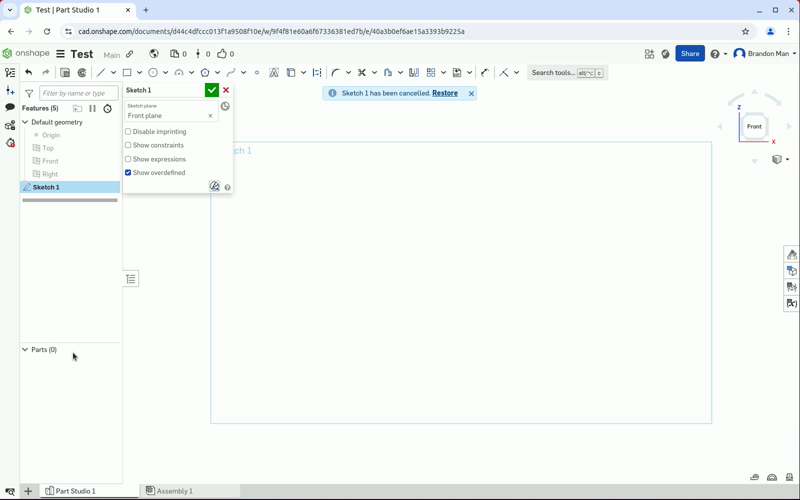
key(y)
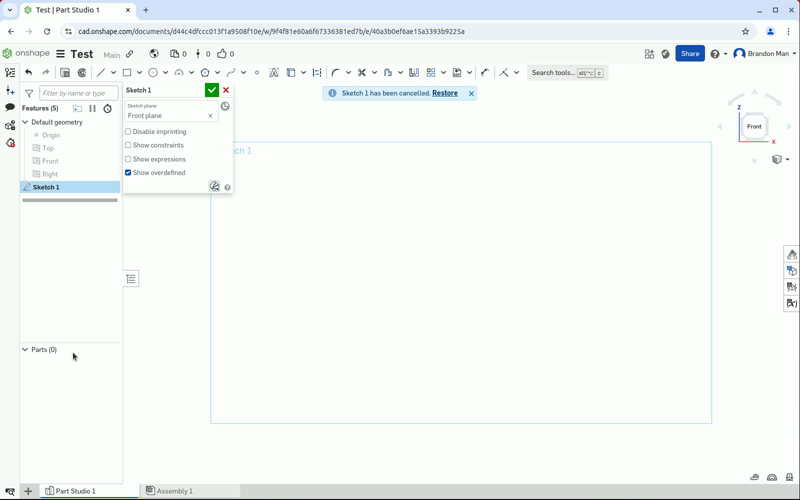
key(a)
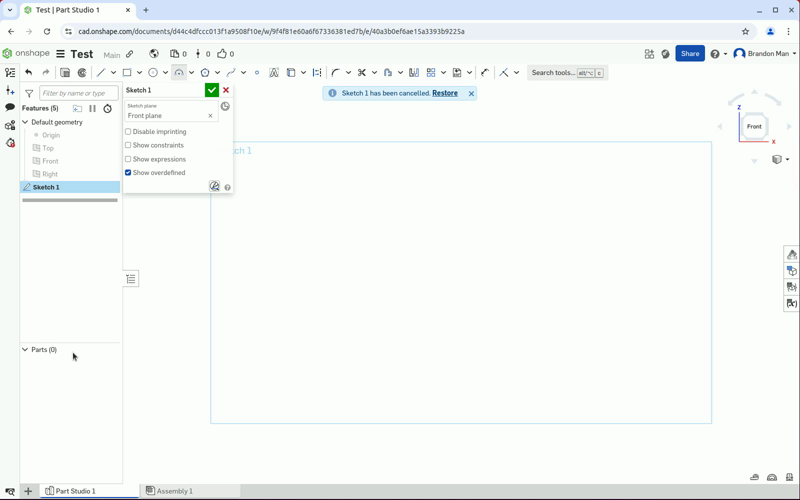
key_down(shift)
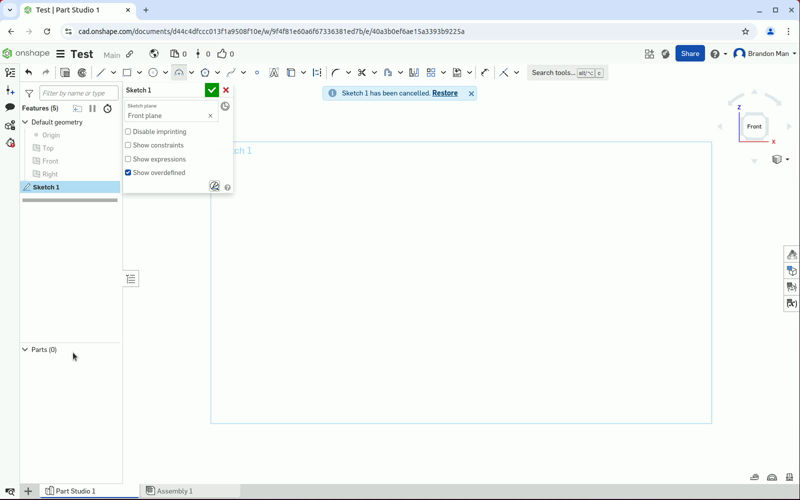
mouse_move(372, 352)
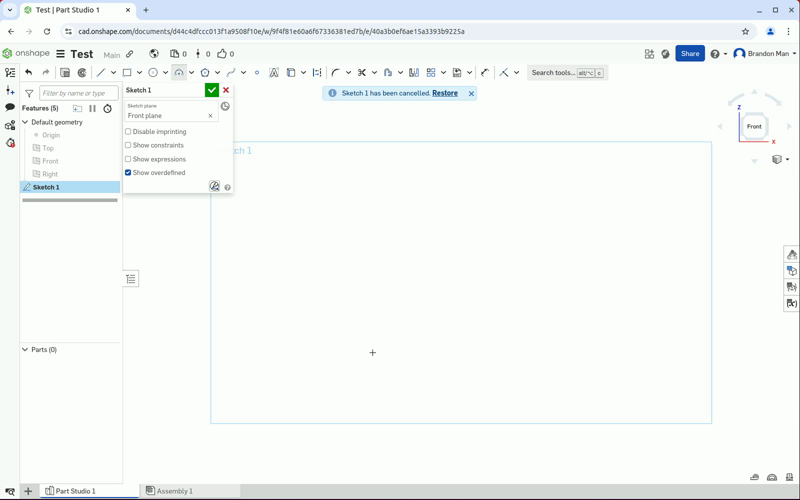
click(372, 352)
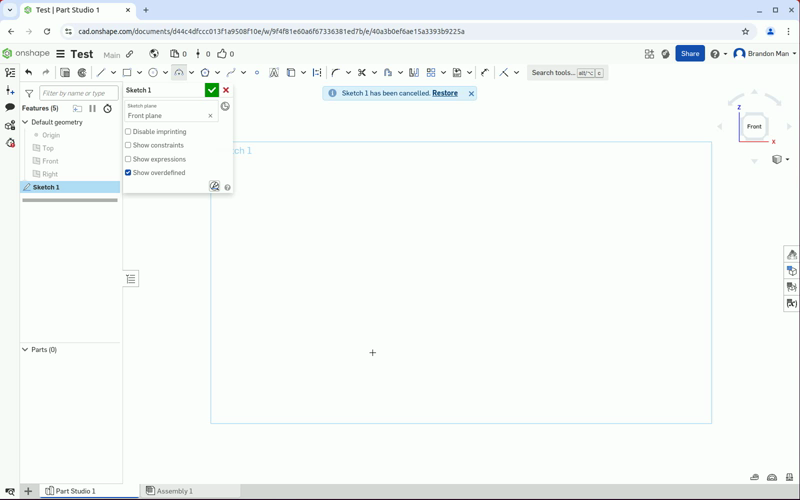
key_up(shift)
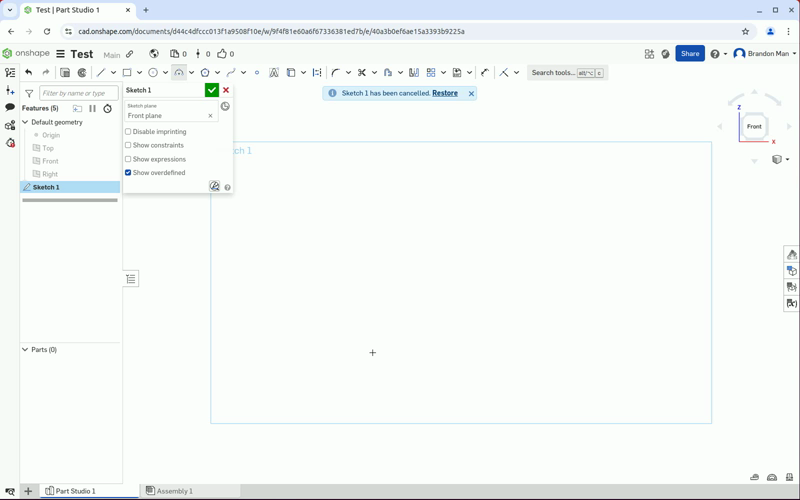
key_down(shift)
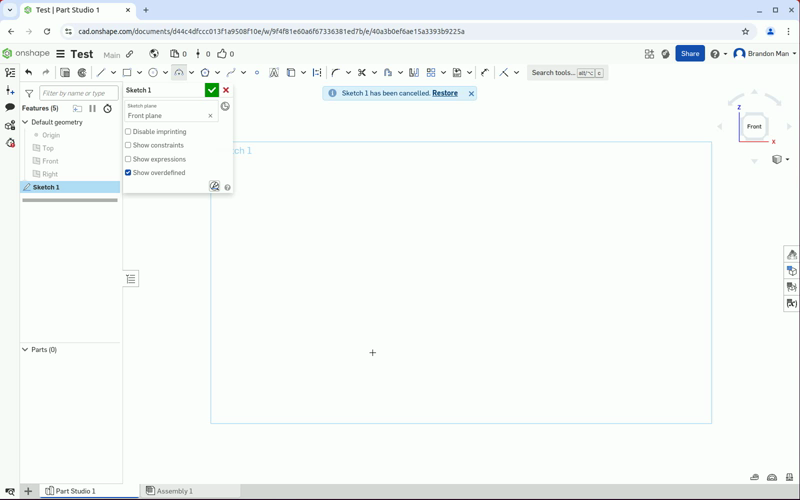
mouse_move(548, 352)
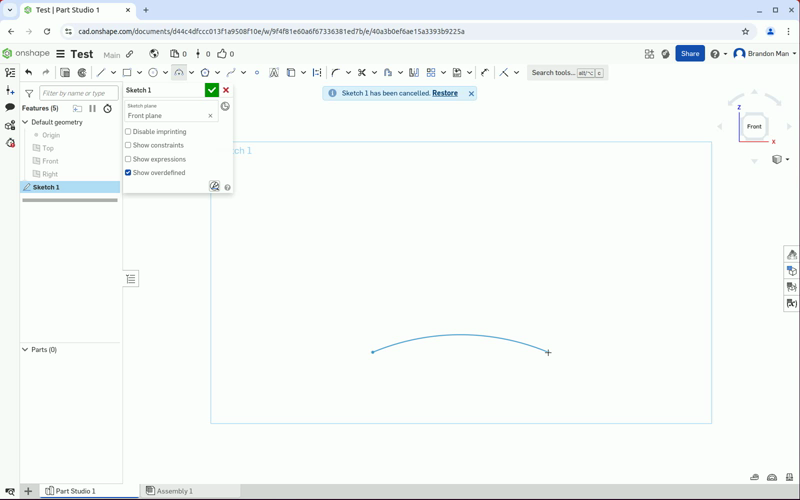
click(548, 352)
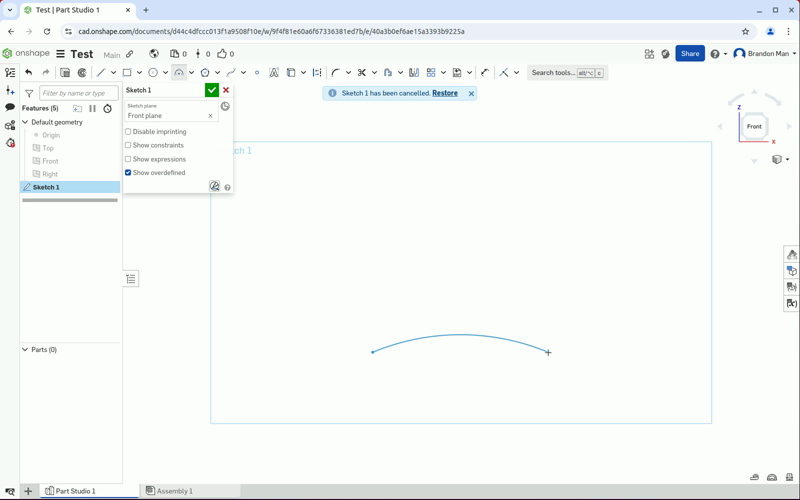
mouse_move(460, 394)
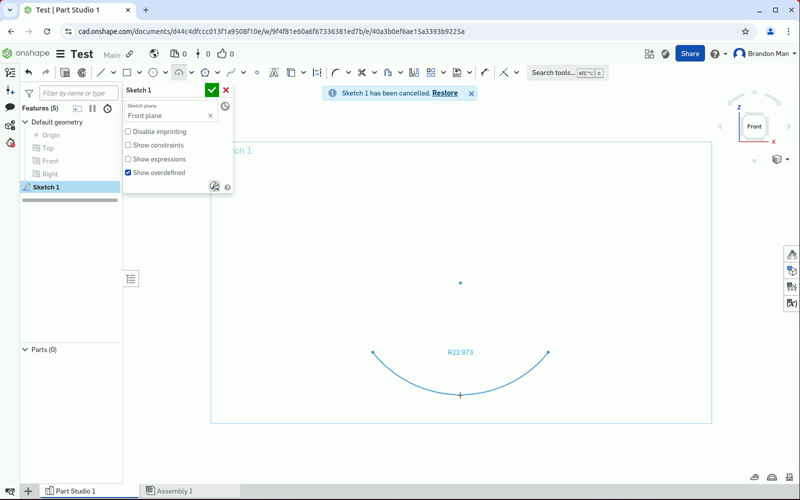
click(460, 394)
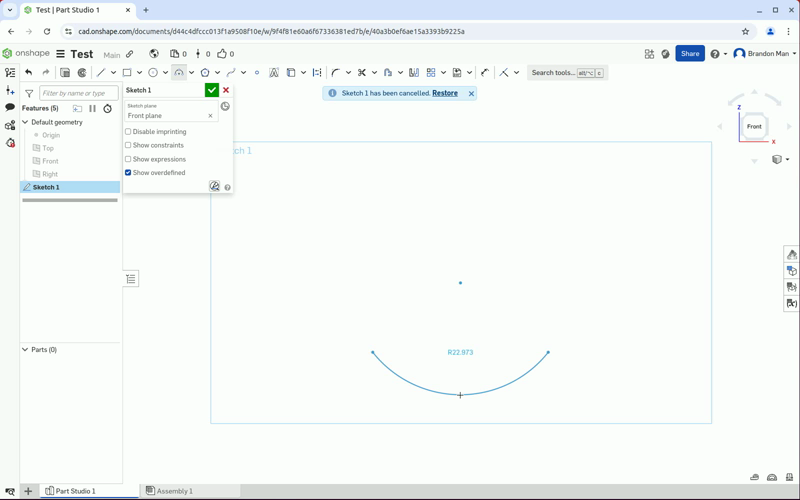
key_up(shift)
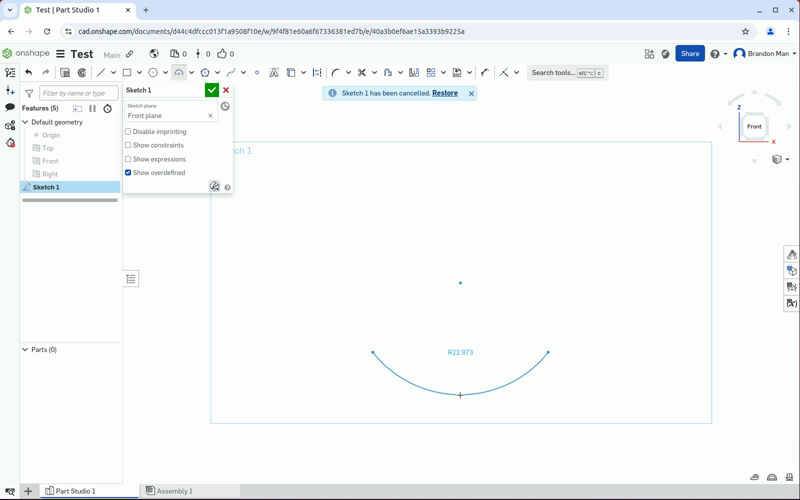
key(esc)
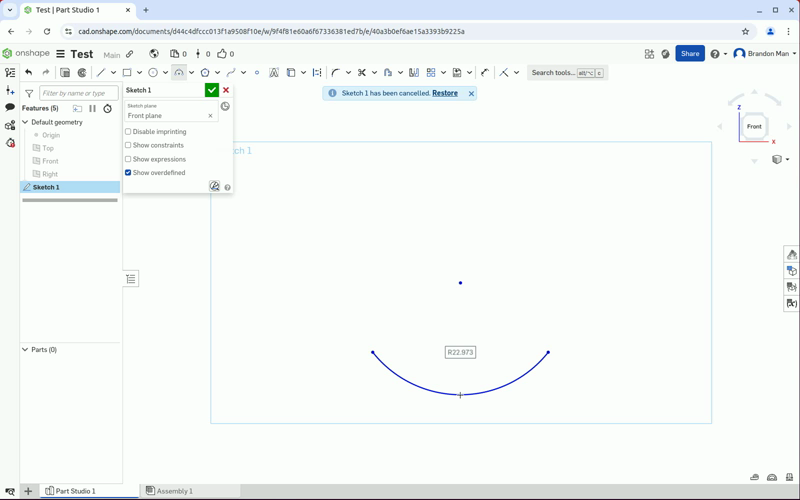
key(l)
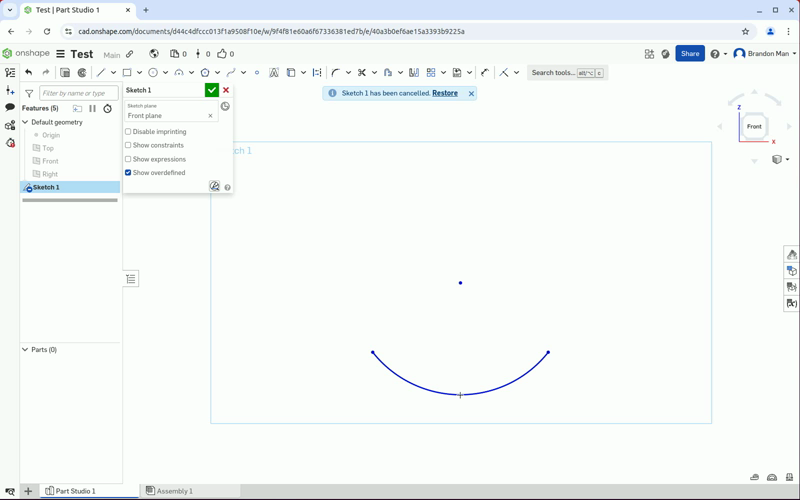
mouse_move(548, 352)
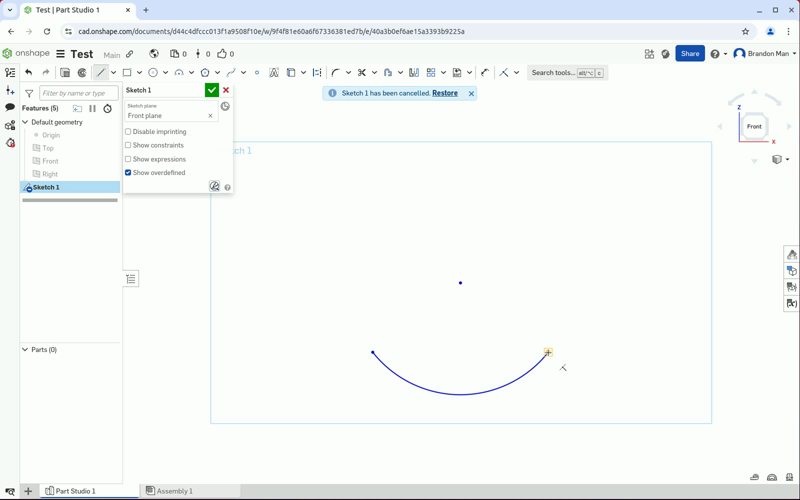
click(548, 352)
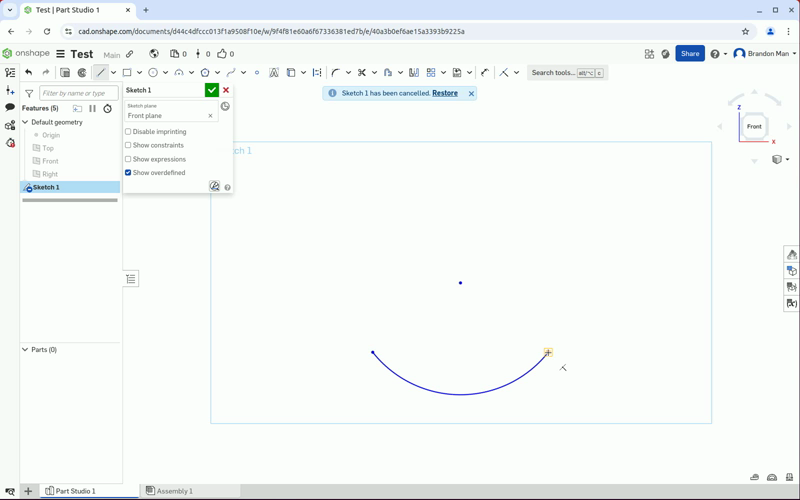
key_down(shift)
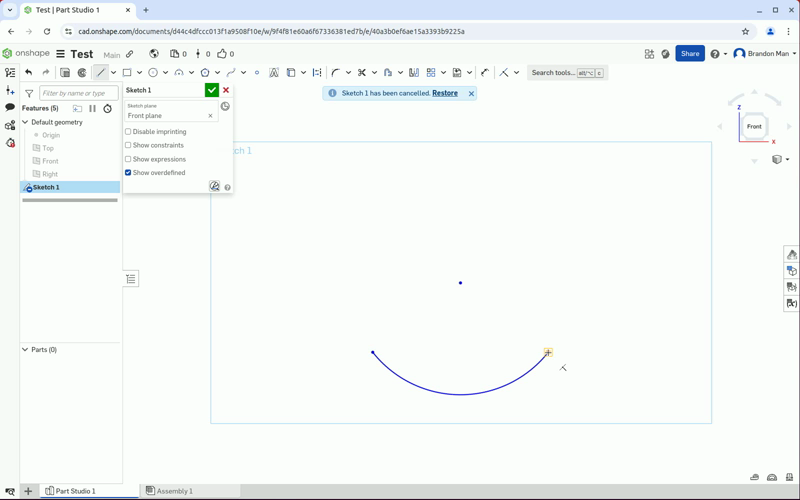
mouse_move(548, 213)
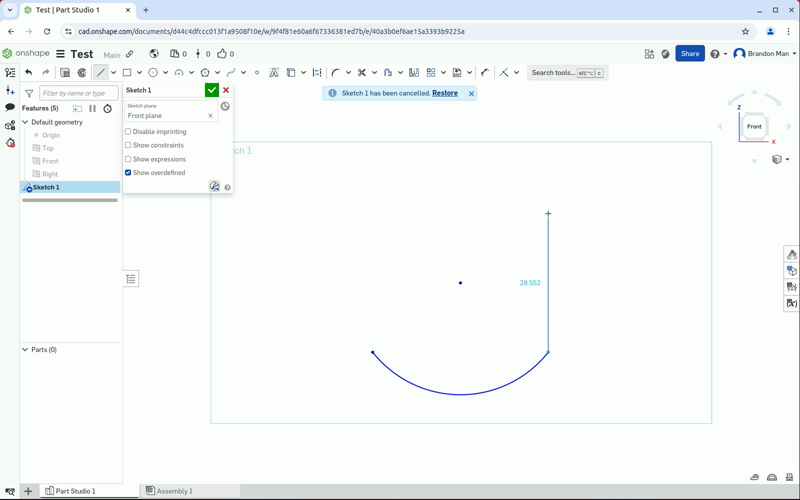
click(548, 213)
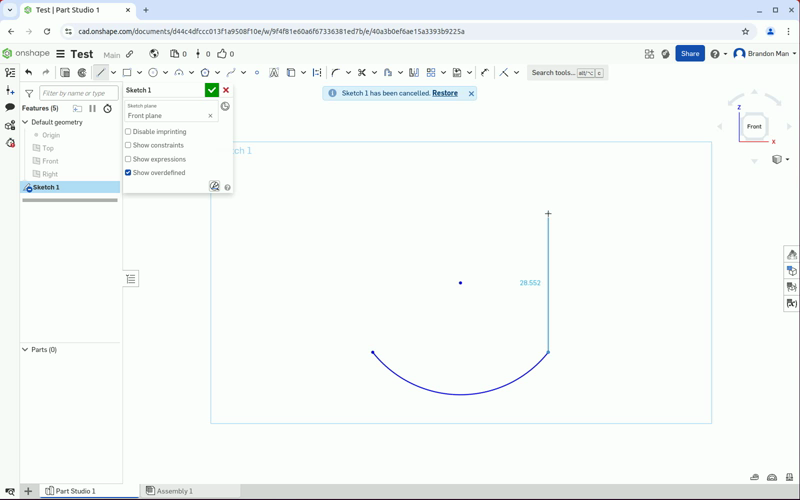
key_up(shift)
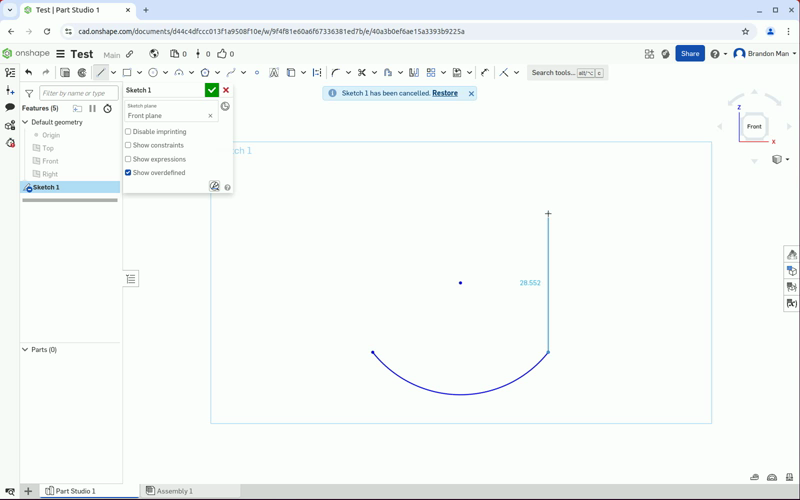
key(esc)
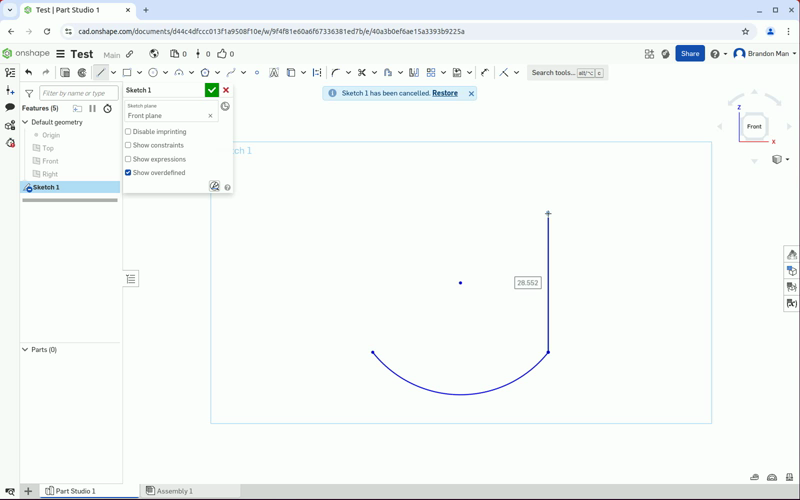
key(a)
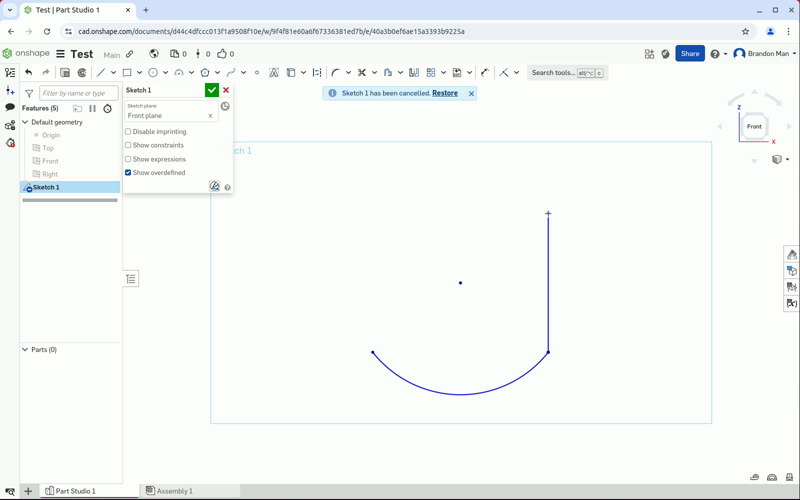
mouse_move(548, 213)
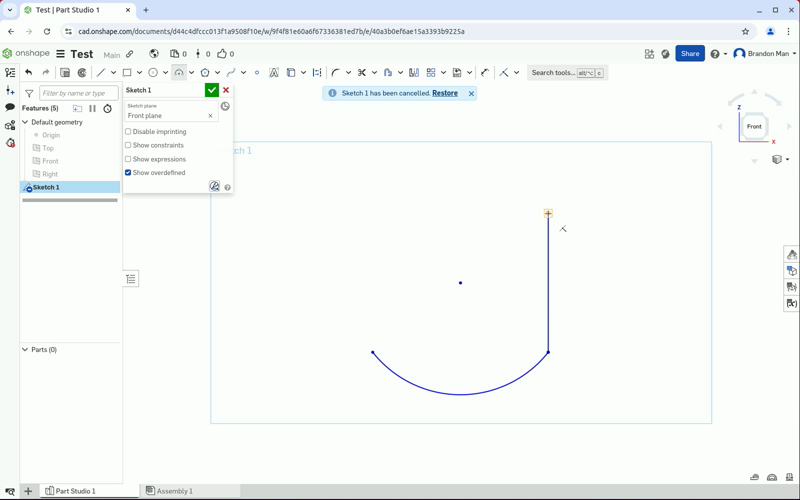
click(548, 213)
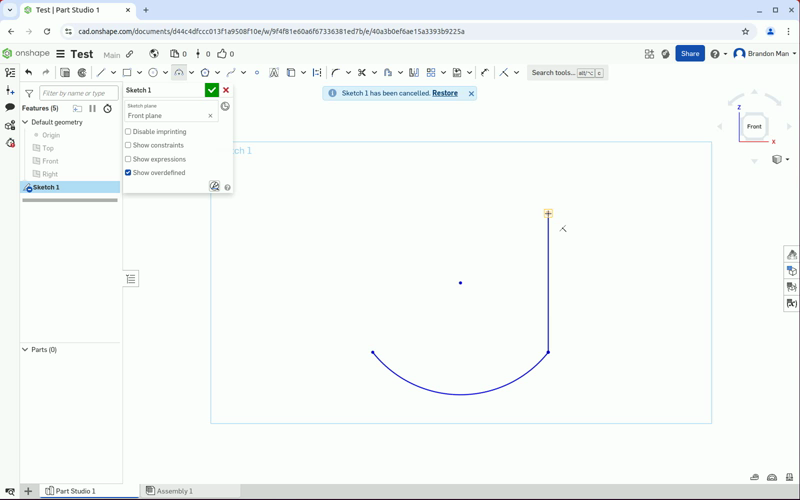
key_down(shift)
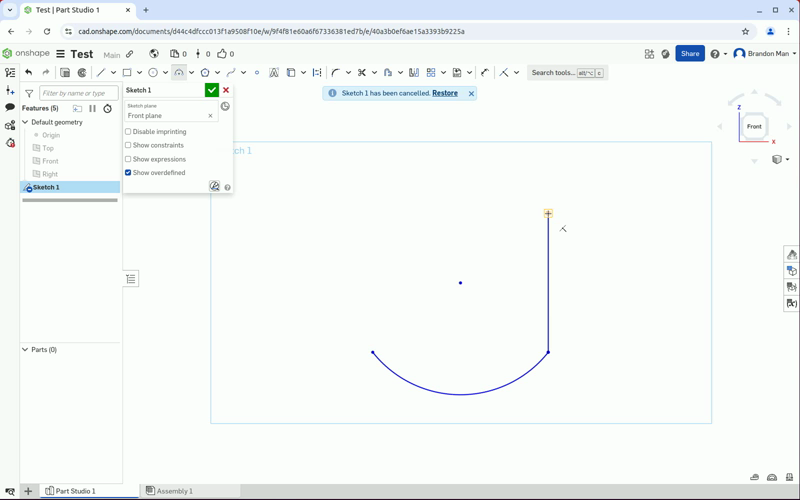
mouse_move(372, 213)
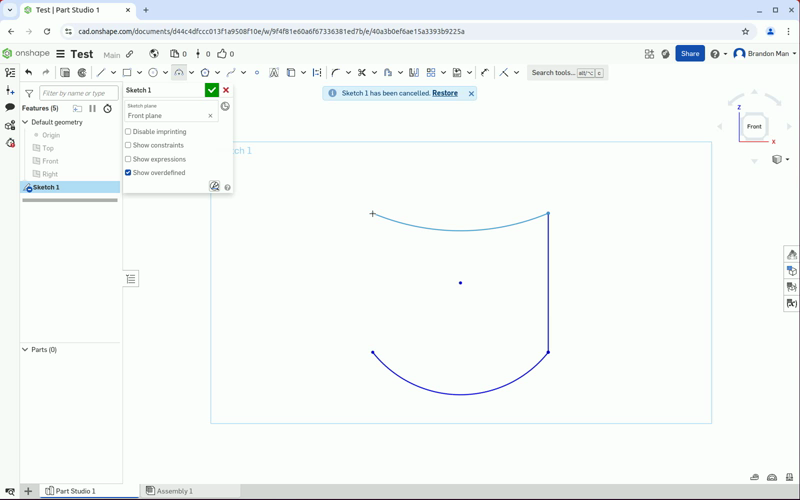
click(372, 213)
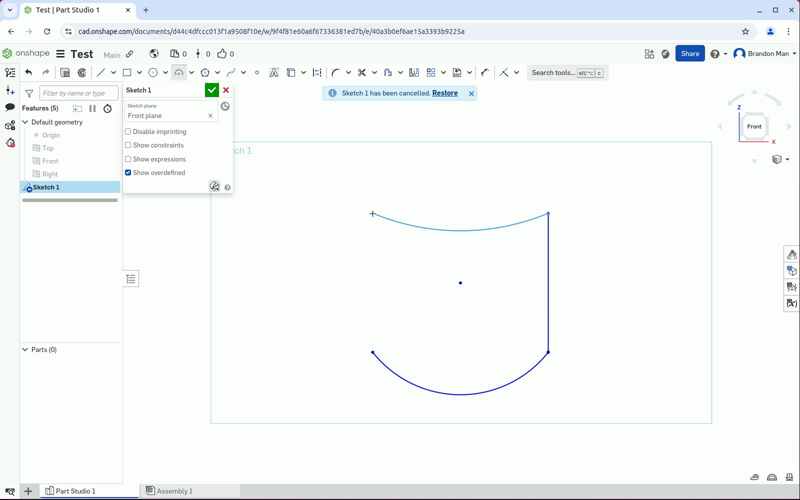
mouse_move(460, 170)
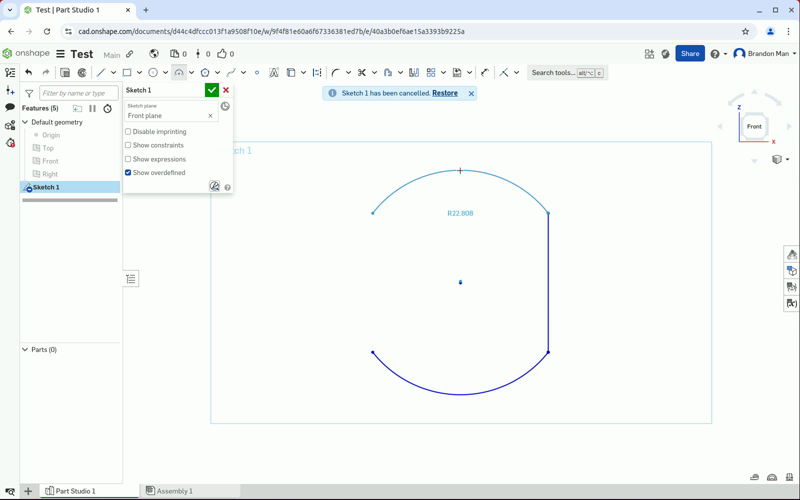
click(460, 170)
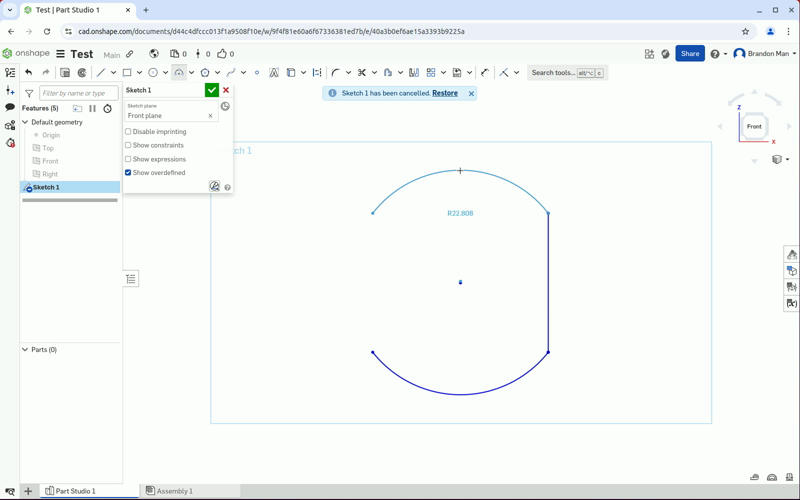
key_up(shift)
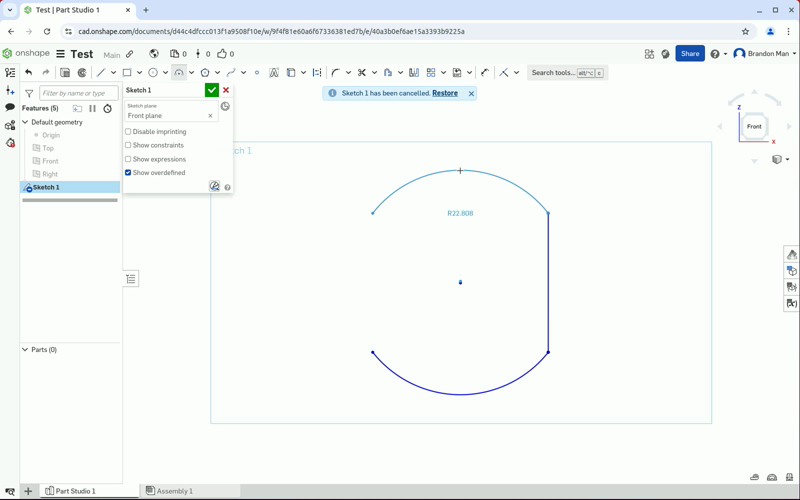
key(esc)
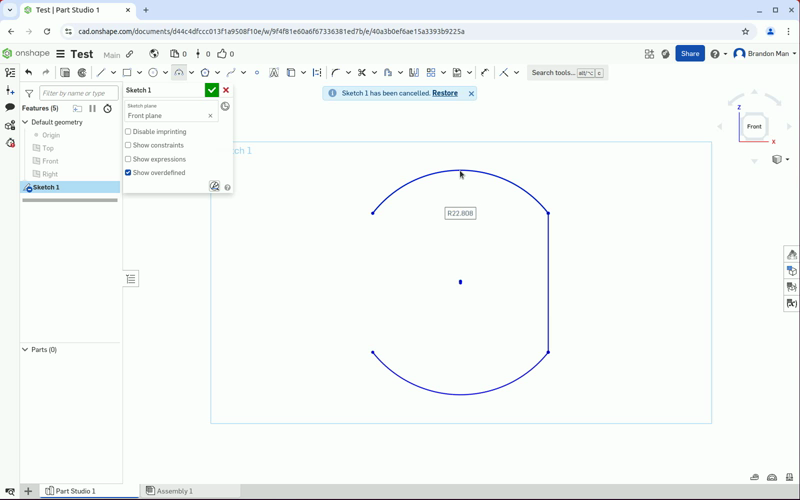
key(l)
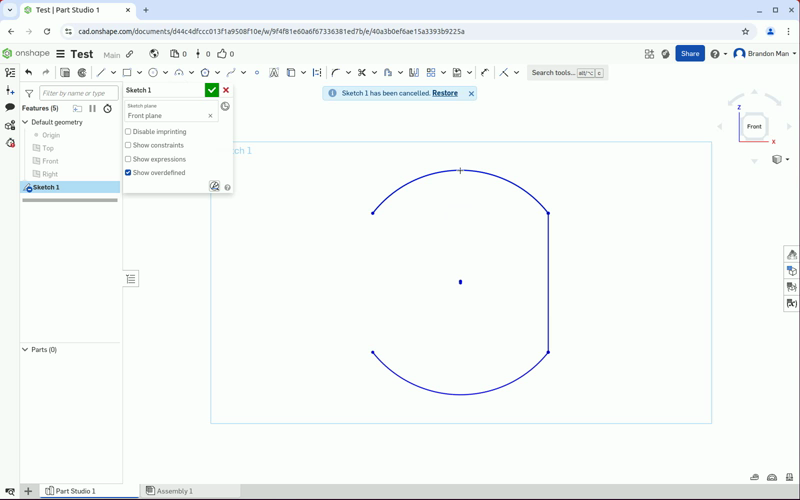
mouse_move(372, 213)
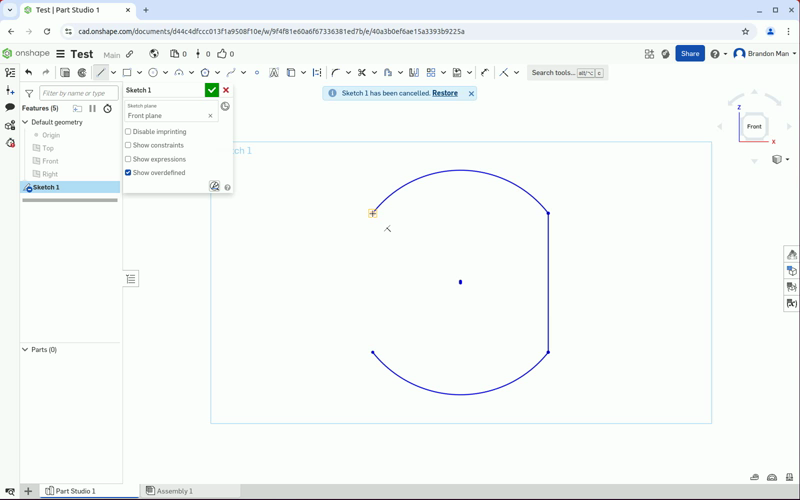
click(372, 213)
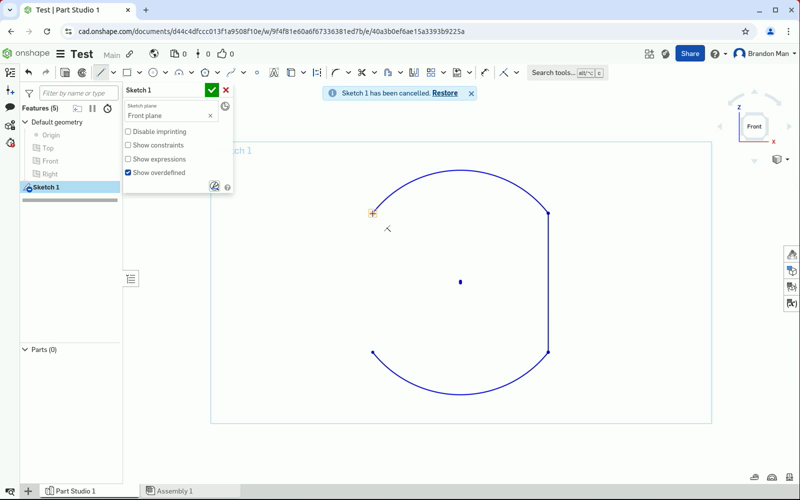
key_down(shift)
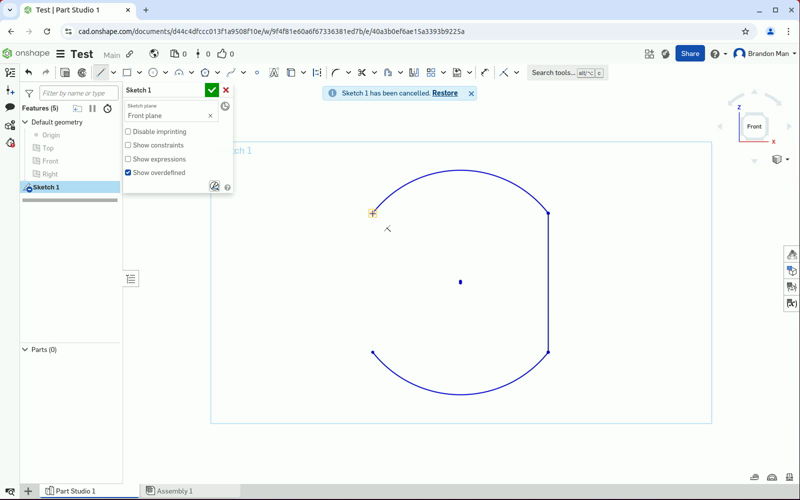
mouse_move(372, 352)
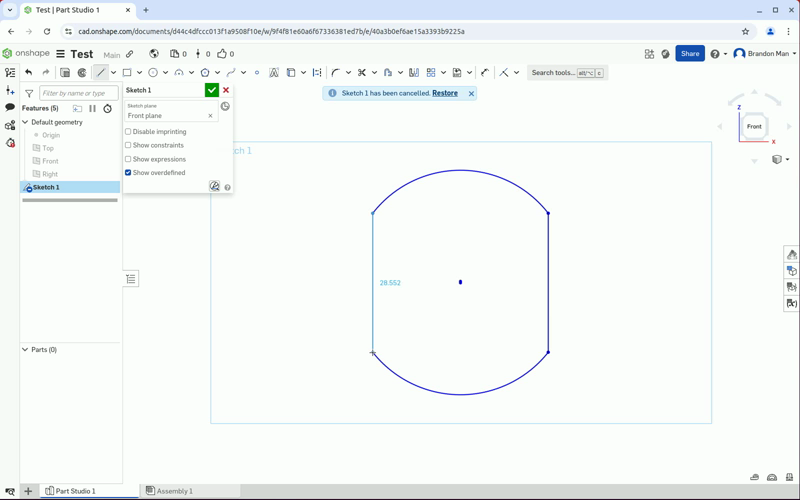
key_up(shift)
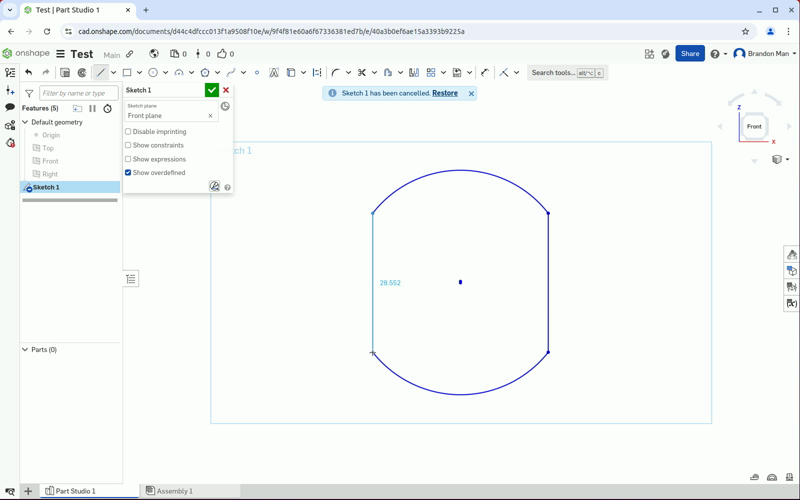
click(372, 352)
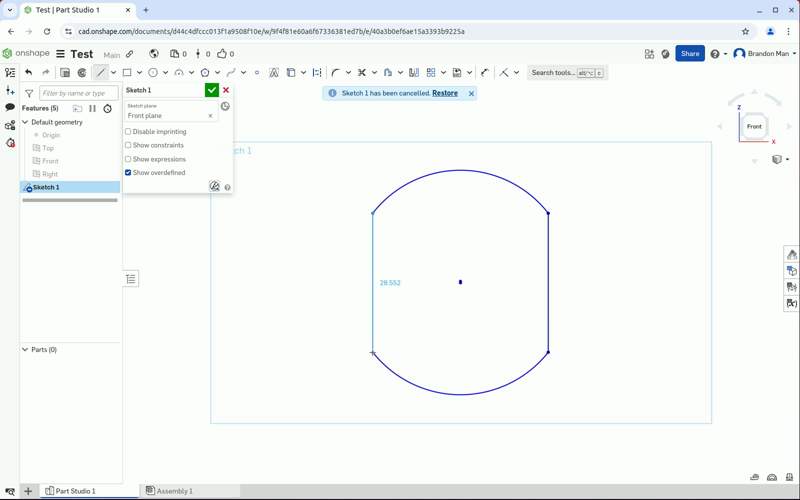
key(esc)
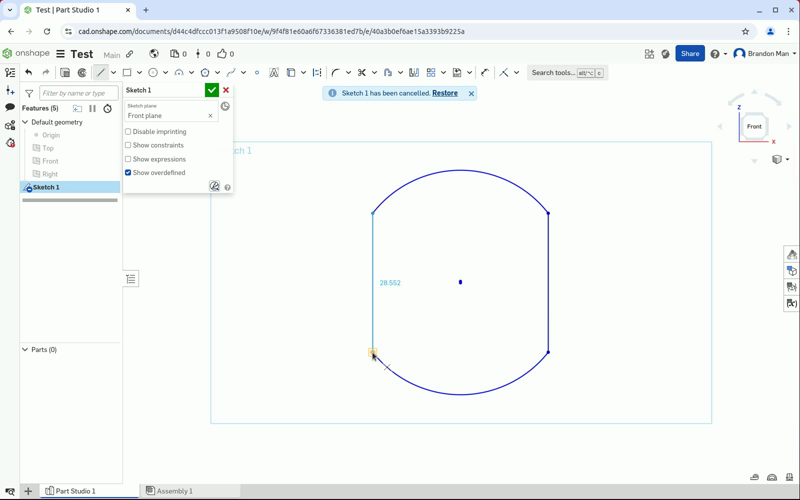
key(c)
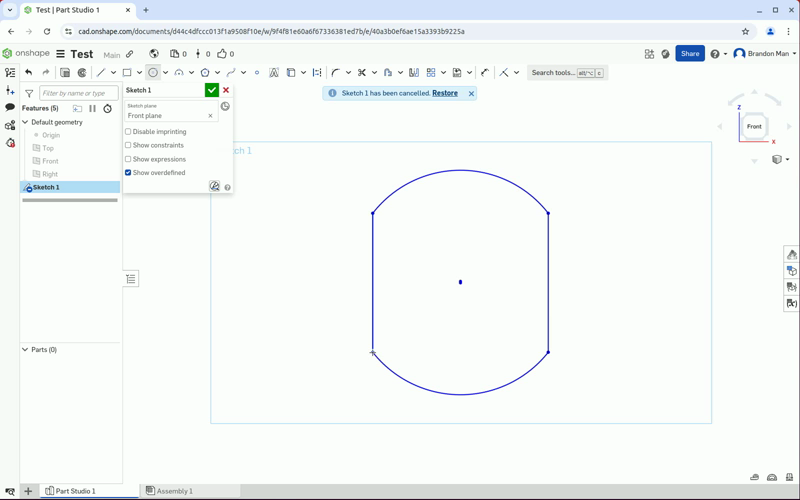
key_down(shift)
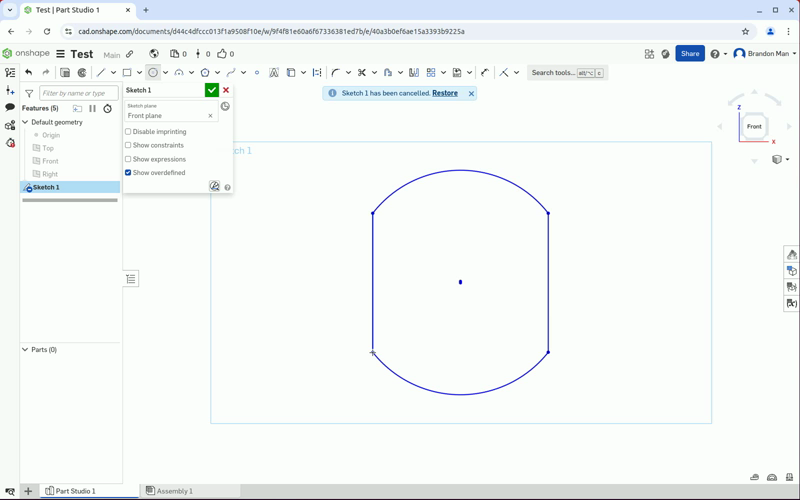
mouse_move(460, 283)
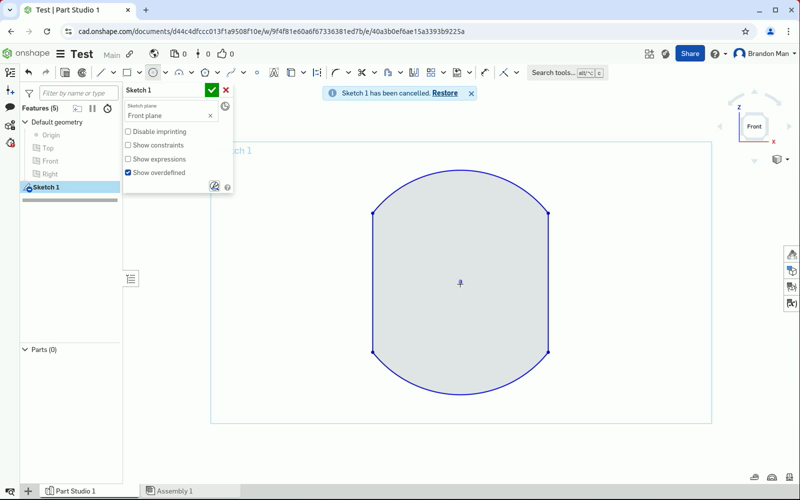
scroll(6)
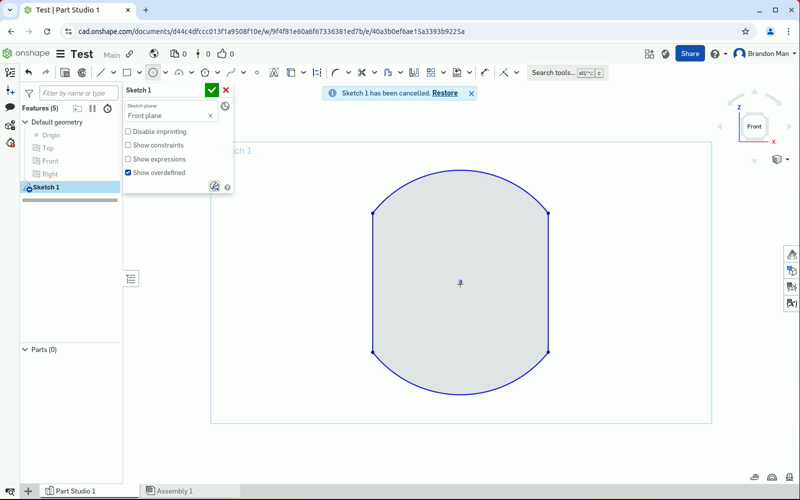
scroll(6)
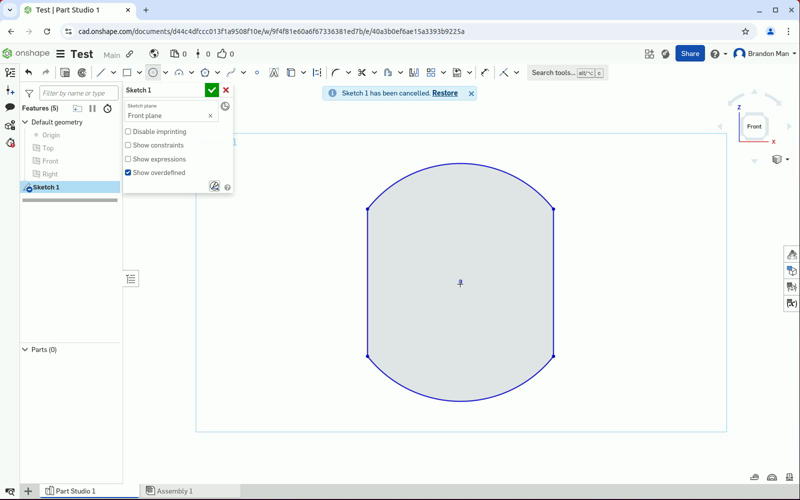
scroll(6)
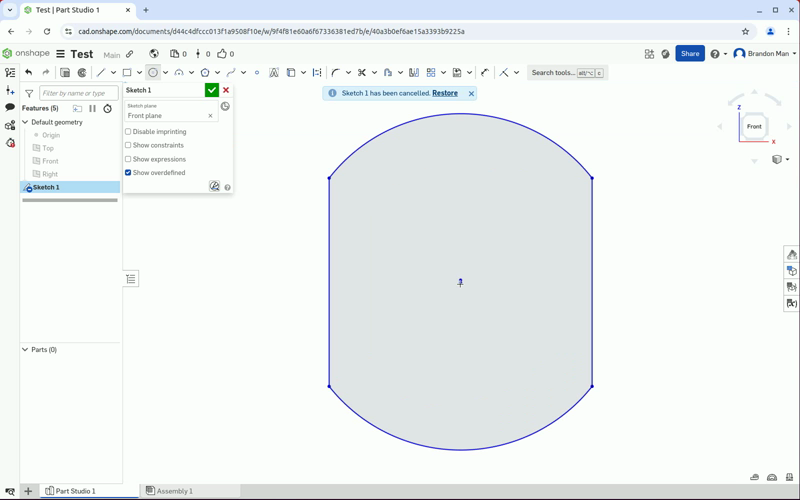
scroll(6)
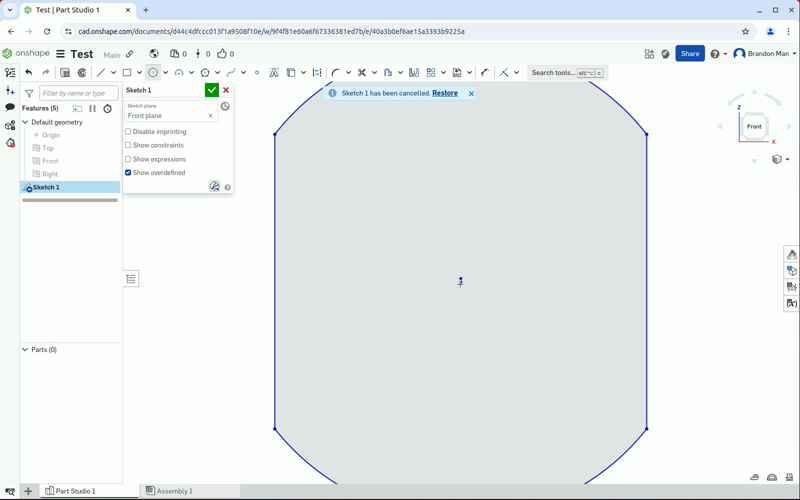
scroll(6)
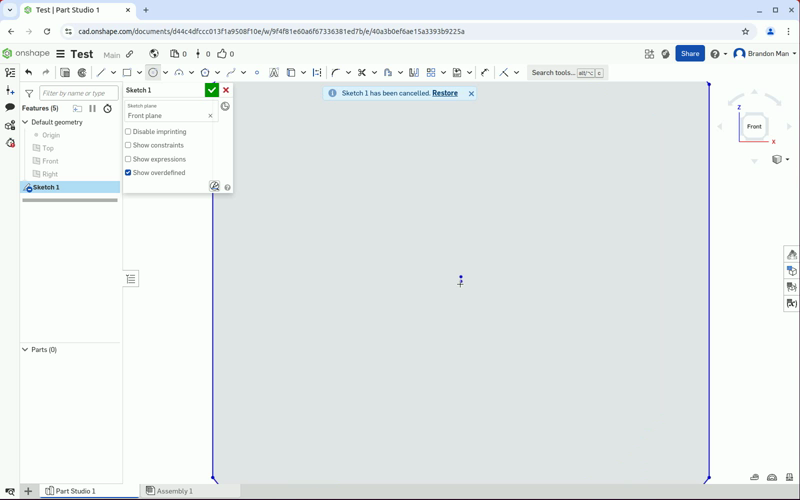
scroll(6)
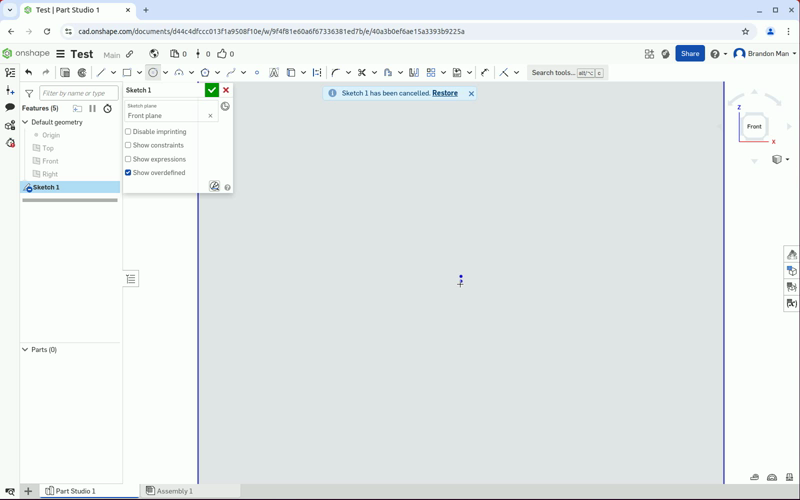
scroll(6)
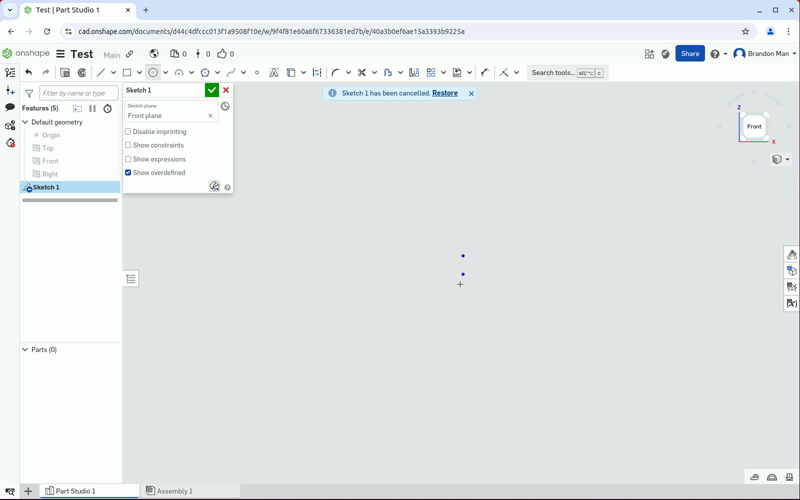
click(460, 283)
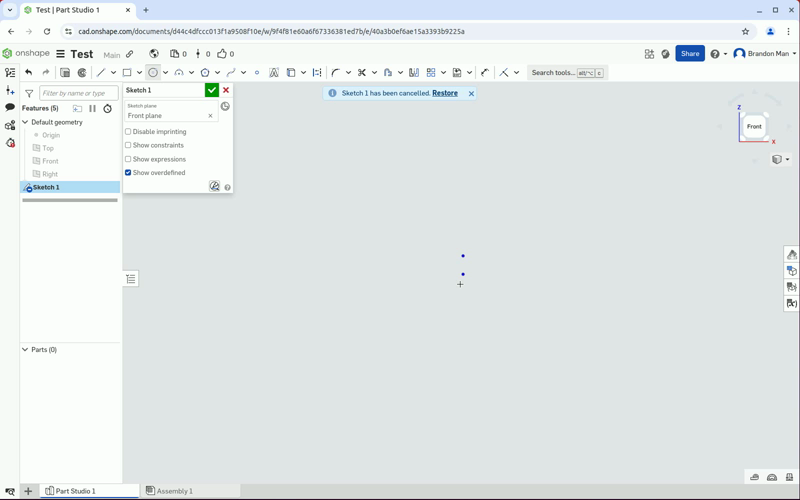
scroll(-6)
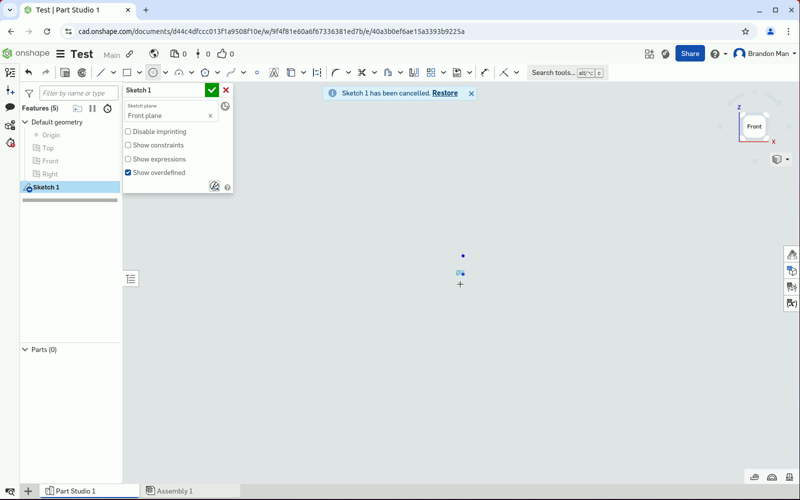
scroll(-6)
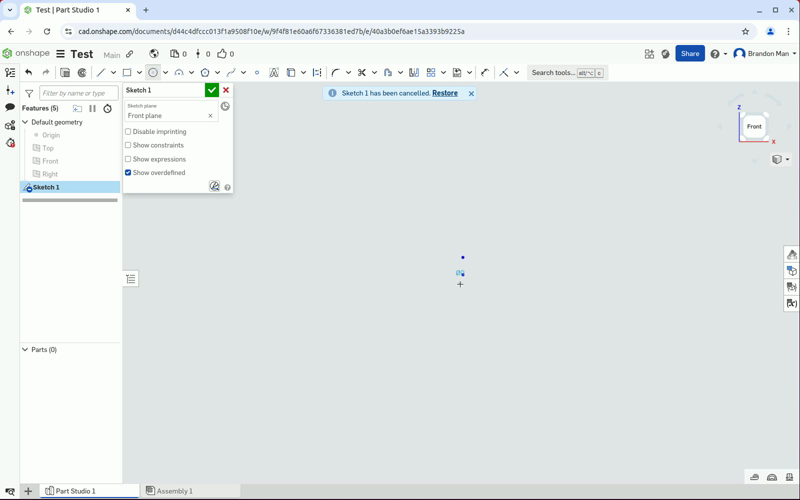
scroll(-6)
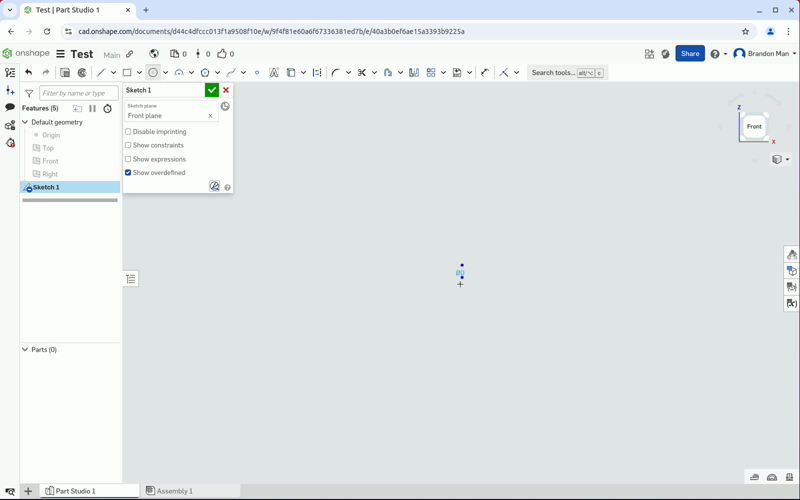
scroll(-6)
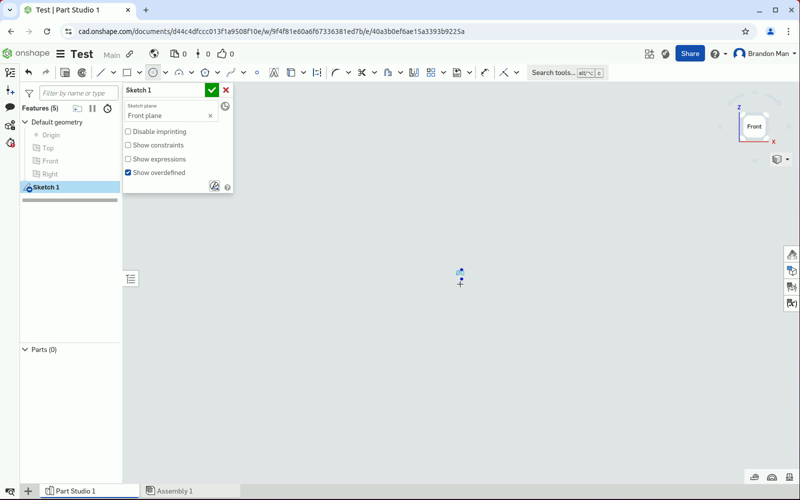
scroll(-6)
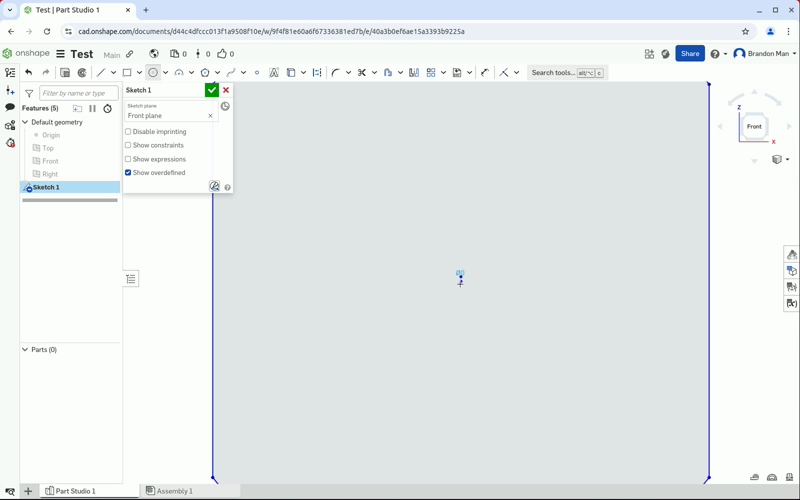
scroll(-6)
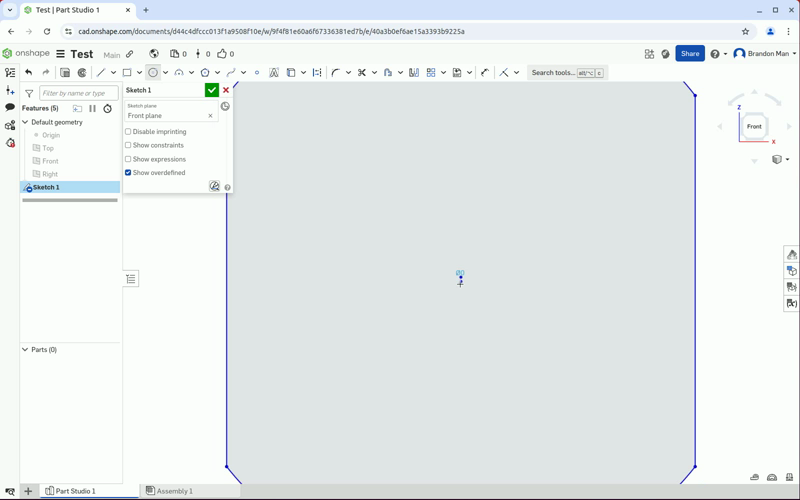
scroll(-6)
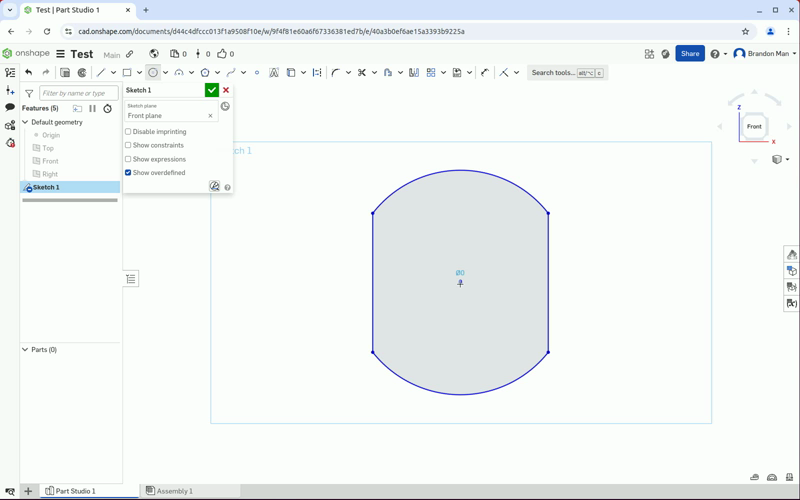
key_up(shift)
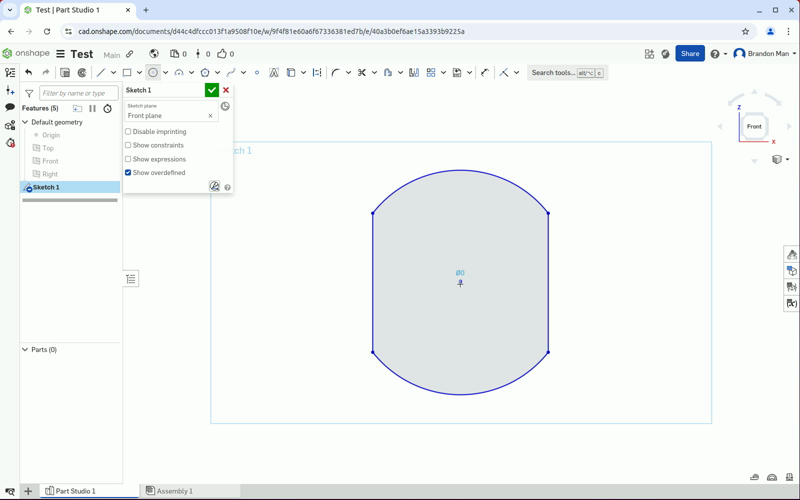
mouse_move(475, 283)
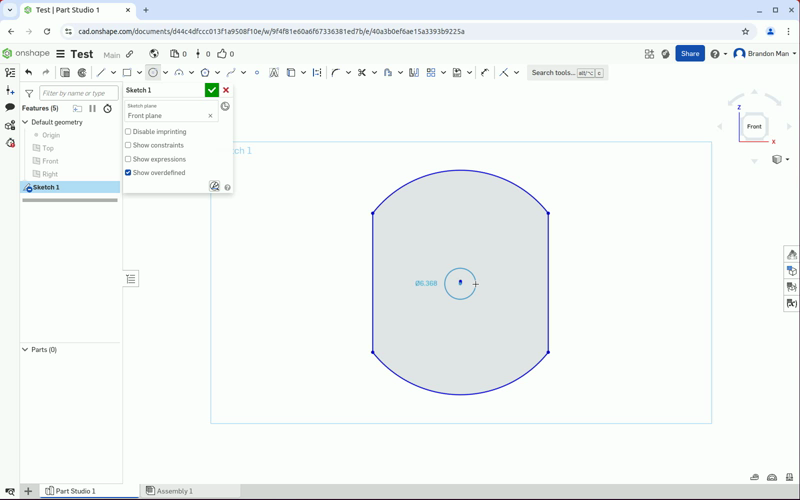
click(475, 283)
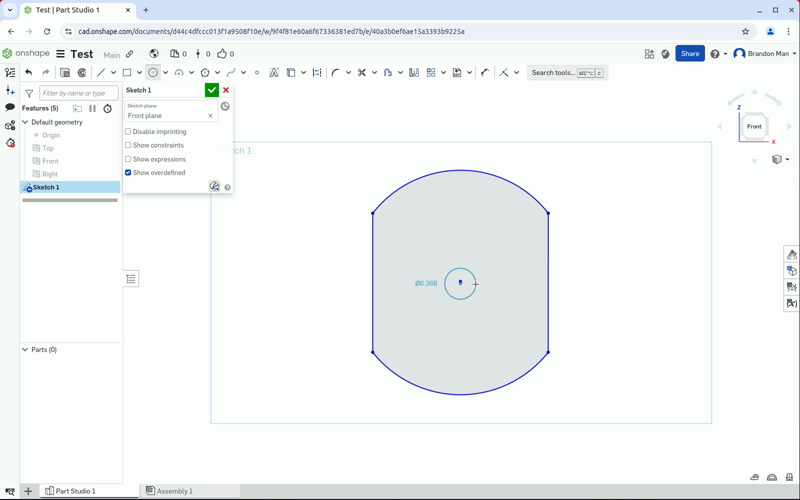
key(esc)
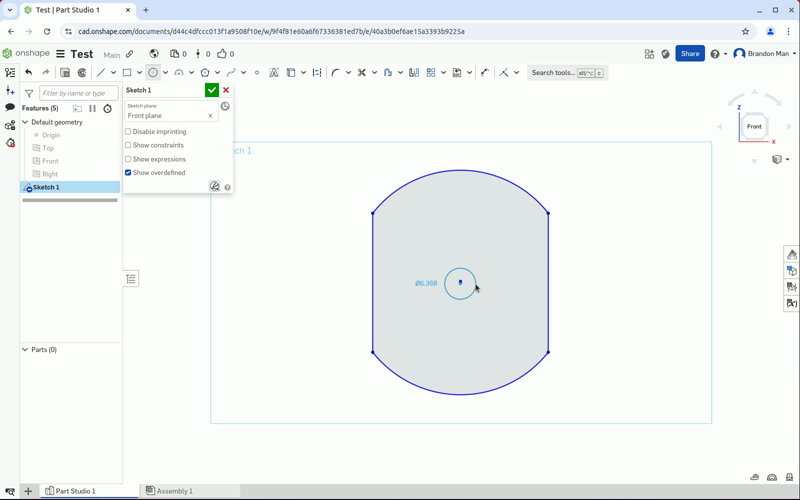
key(c)
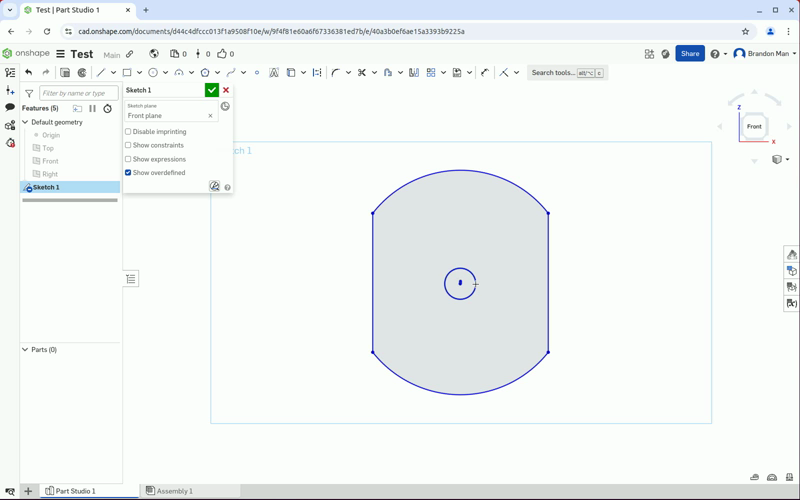
key_down(shift)
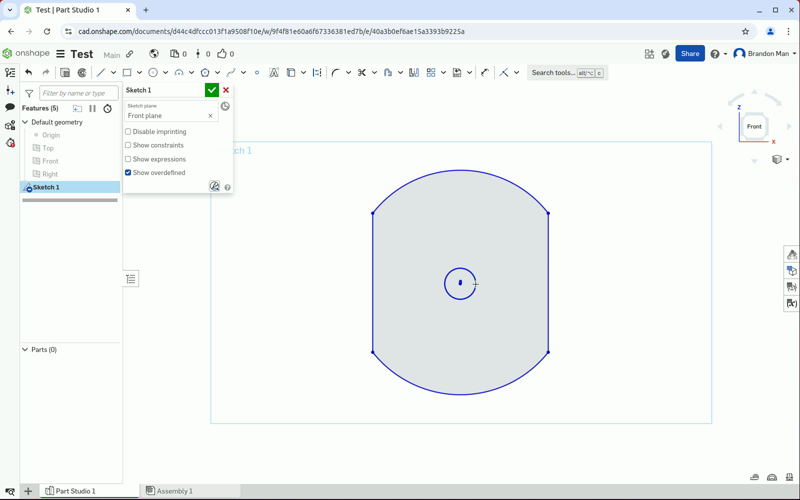
mouse_move(460, 375)
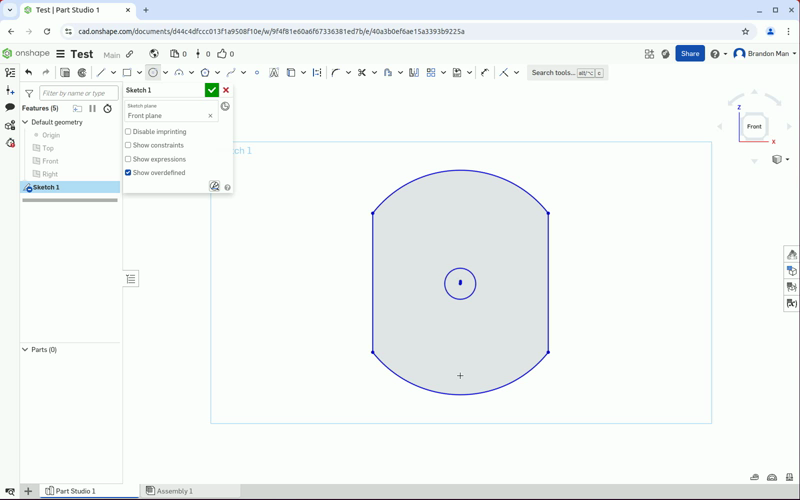
click(460, 375)
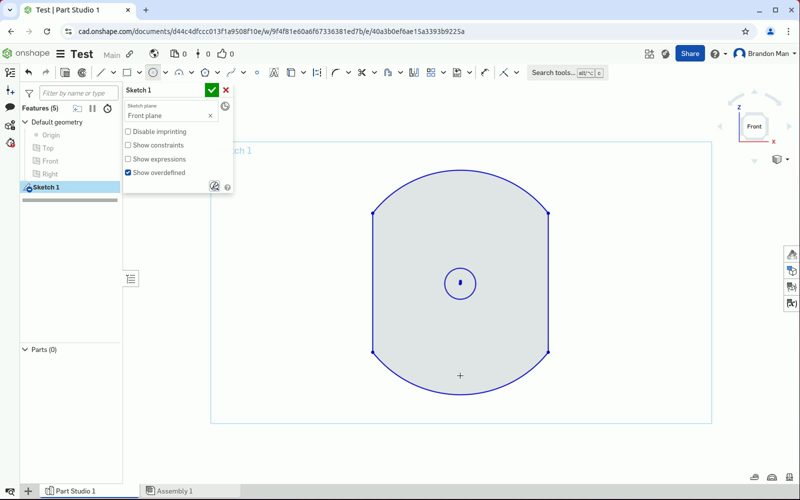
key_up(shift)
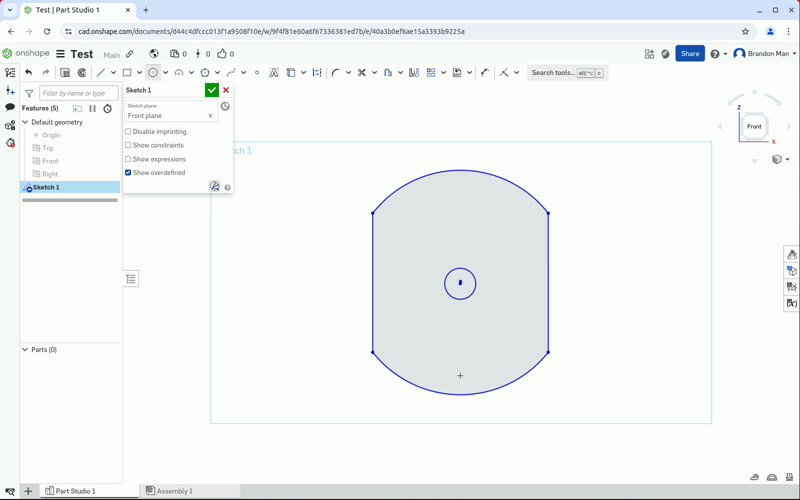
mouse_move(471, 375)
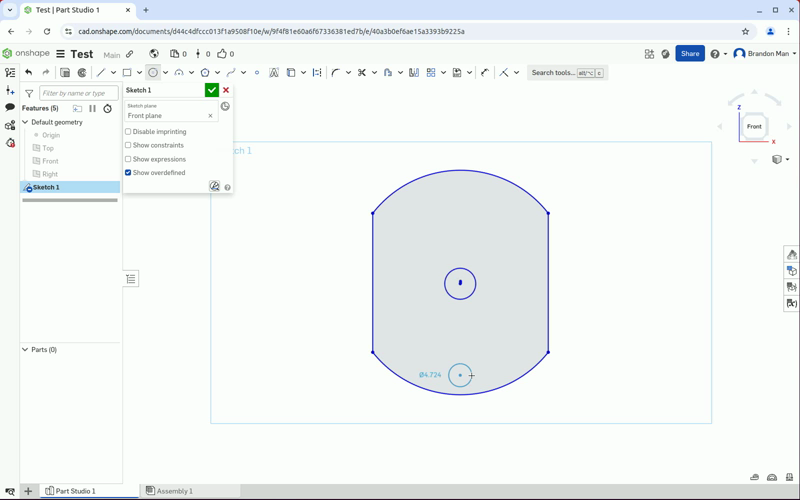
click(471, 375)
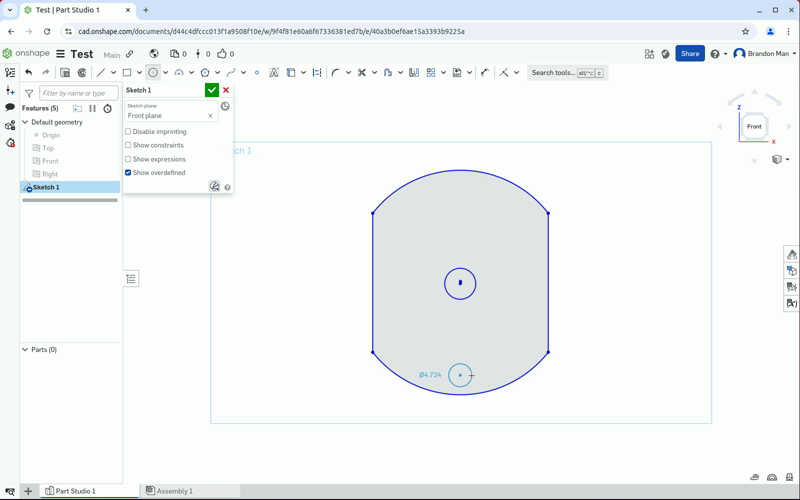
key(esc)
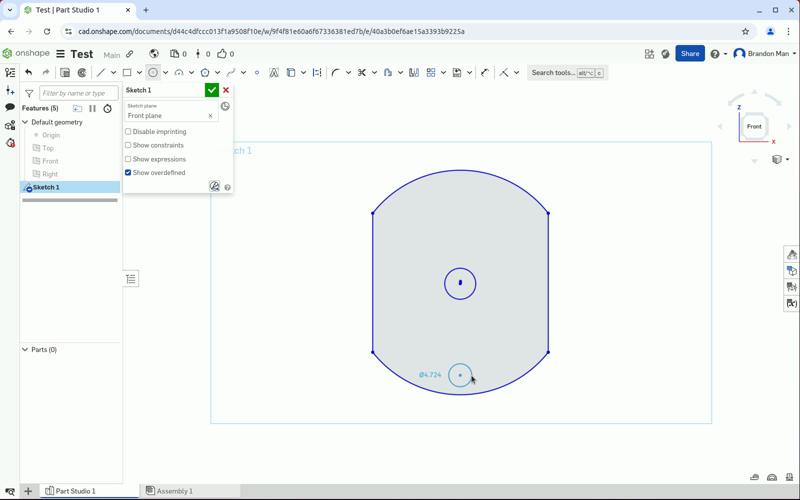
key(c)
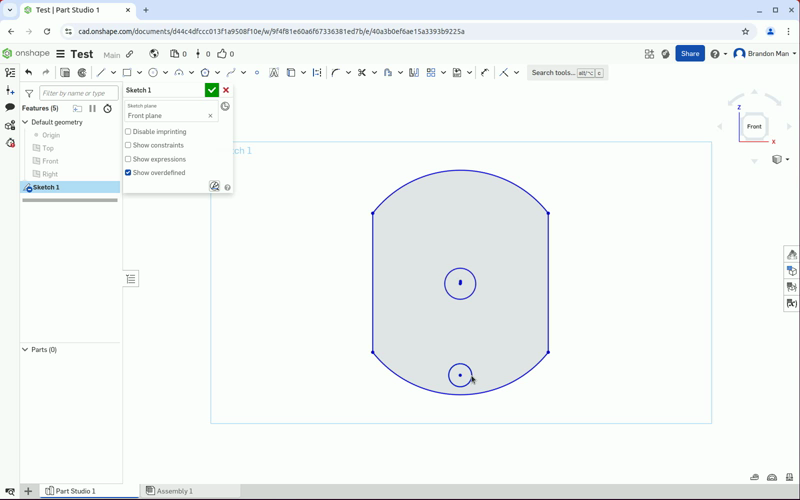
key_down(shift)
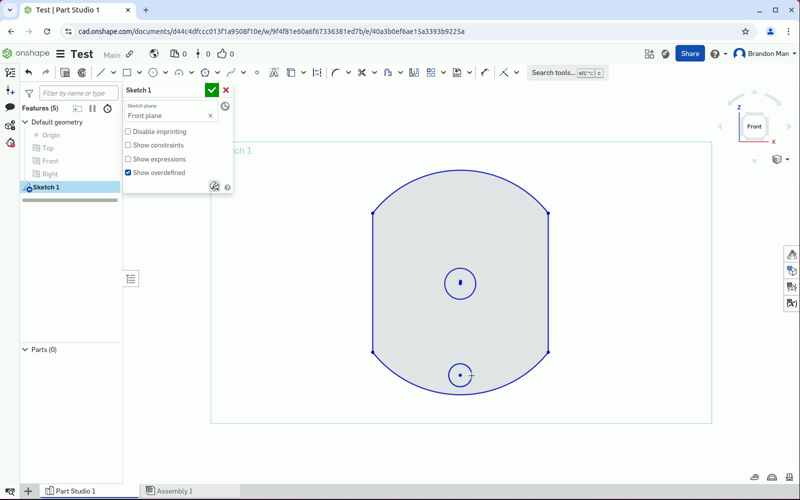
mouse_move(460, 190)
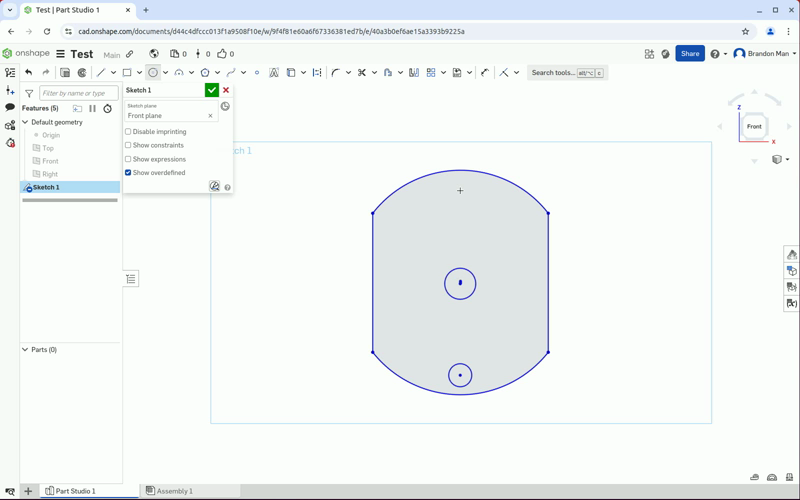
click(460, 190)
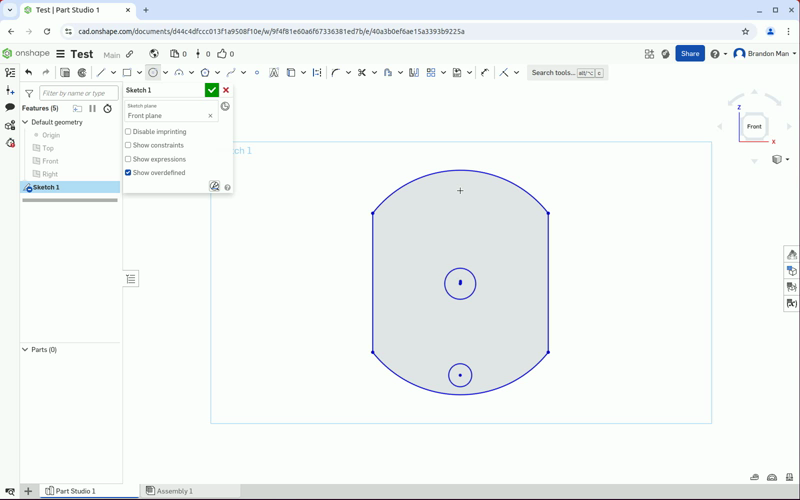
key_up(shift)
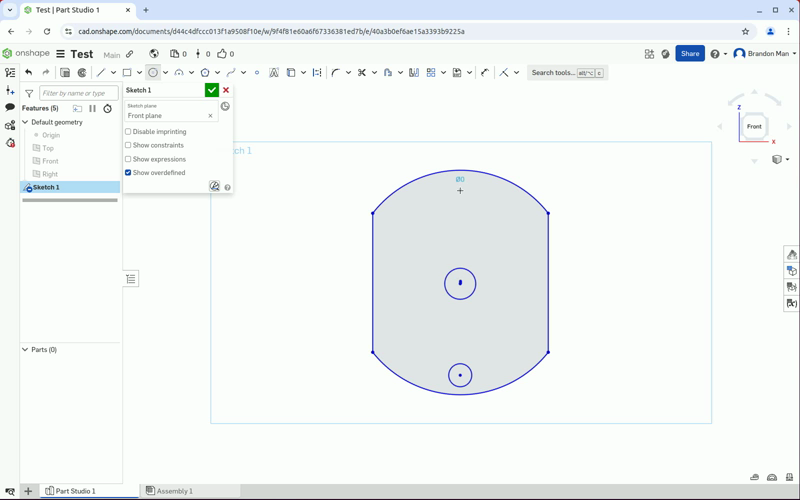
mouse_move(471, 190)
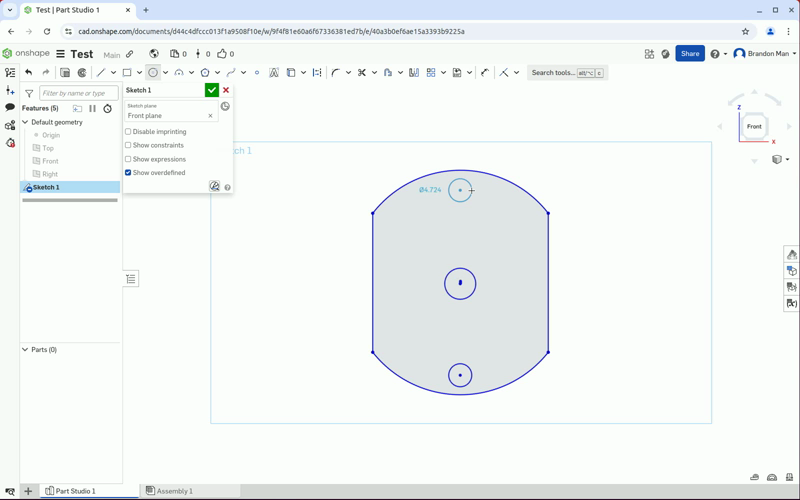
click(471, 190)
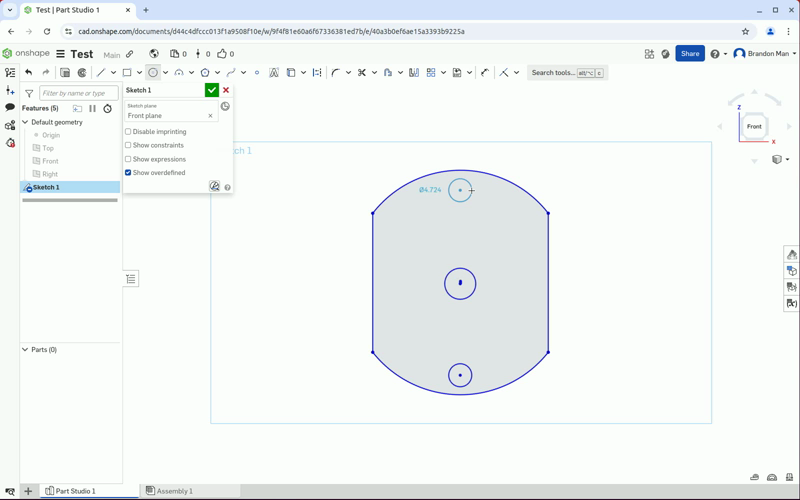
key(esc)
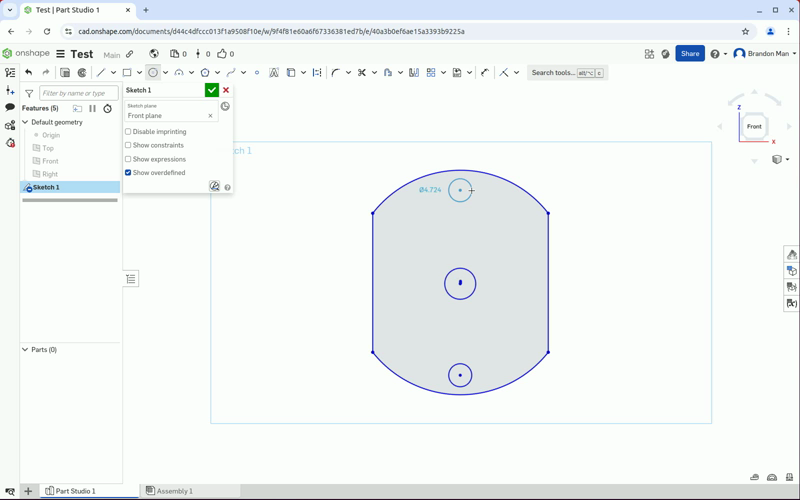
mouse_move(499, 359)
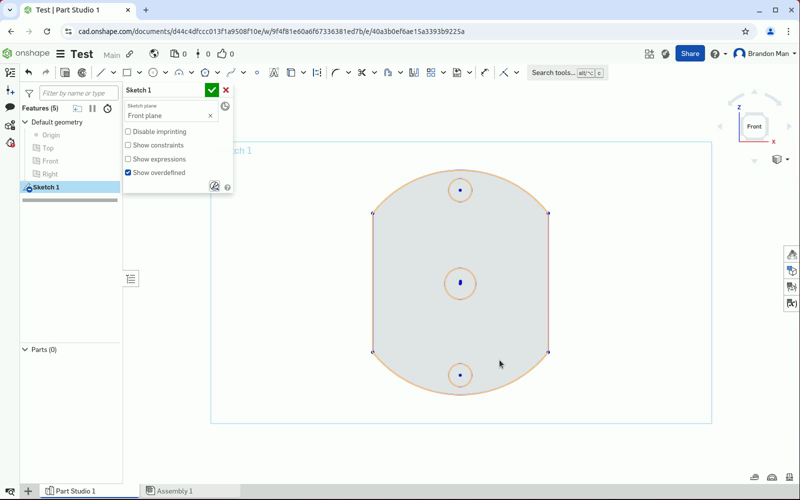
click(499, 359)
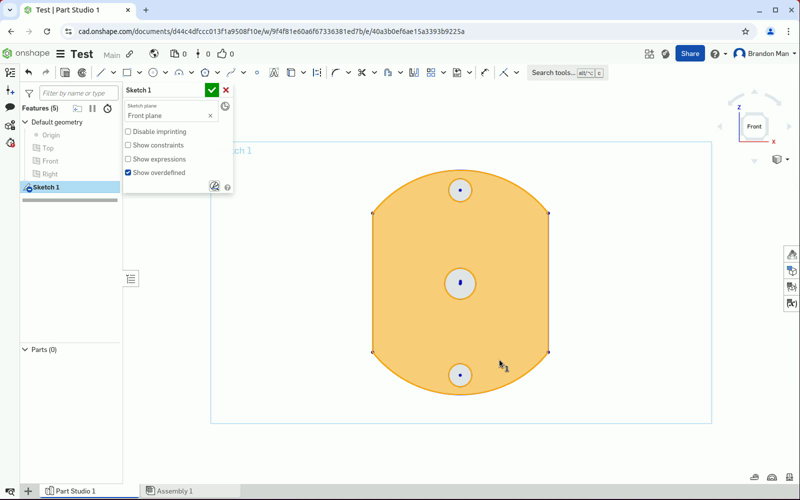
mouse_move(73, 352)
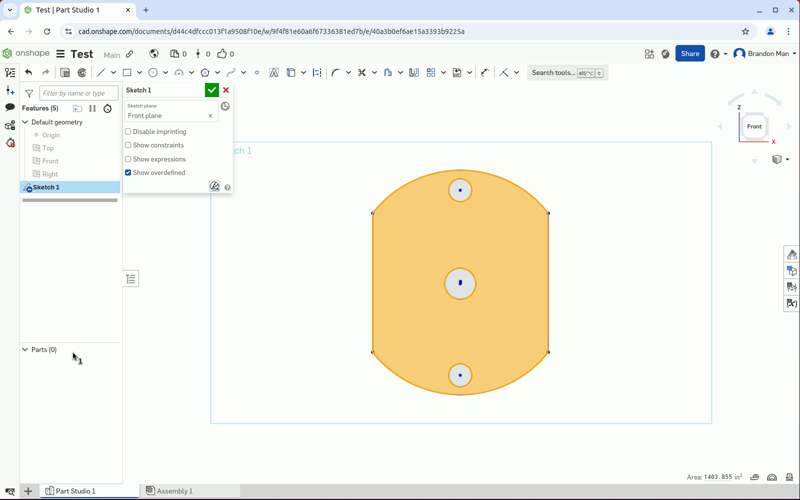
key(shift+y)
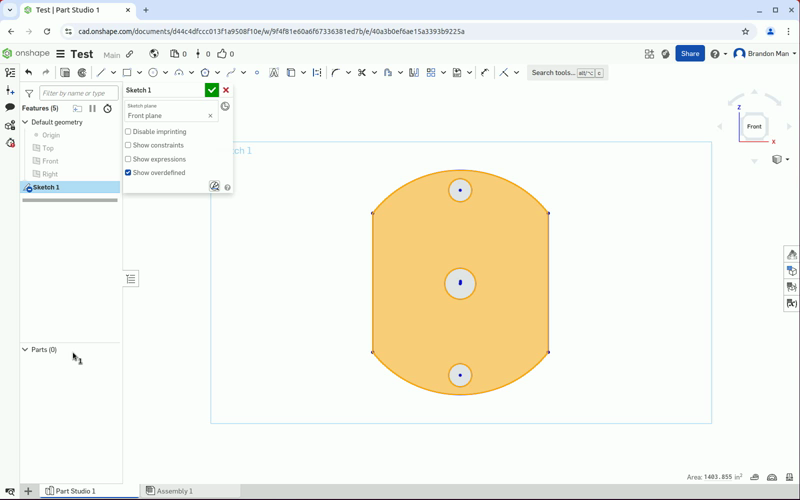
key(shift+e)
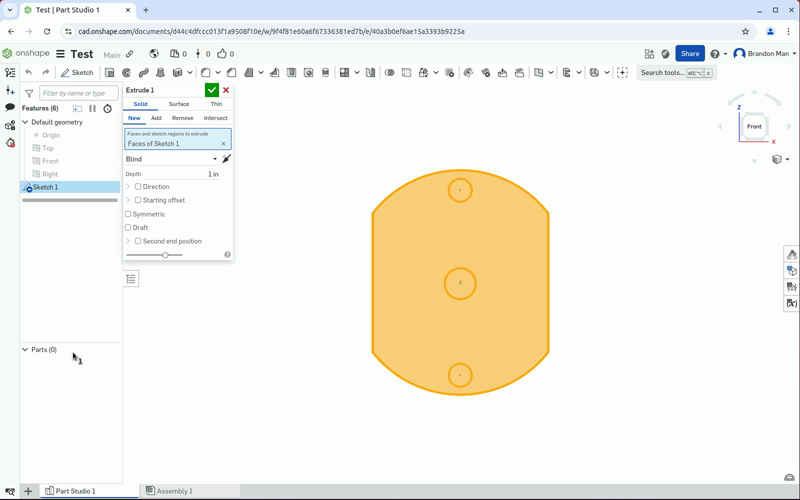
mouse_move(143, 106)
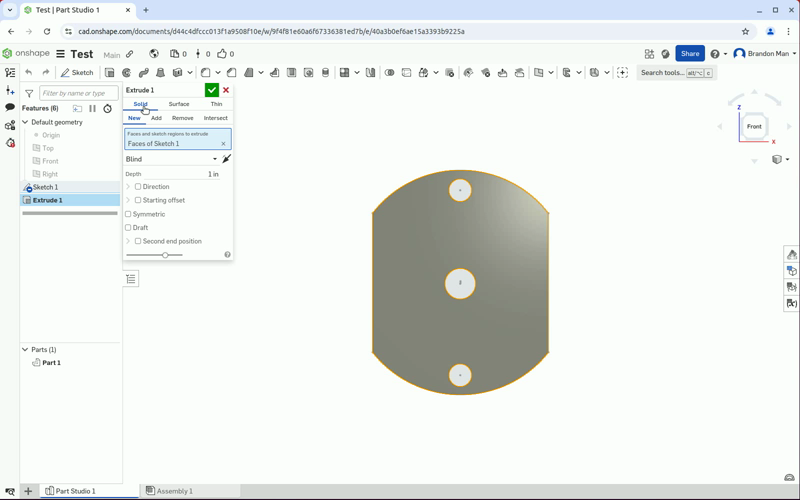
click(143, 106)
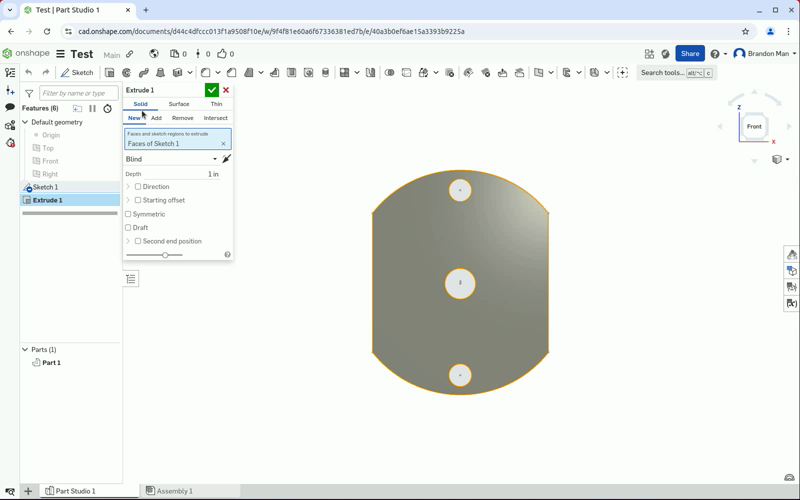
mouse_move(137, 120)
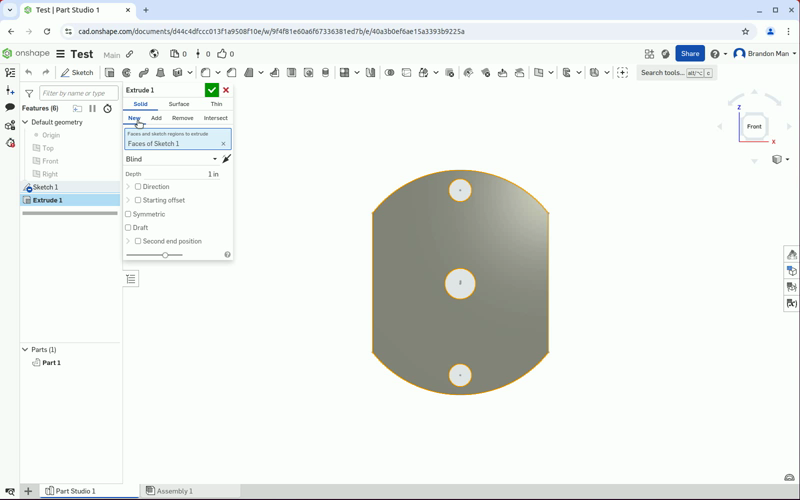
click(137, 120)
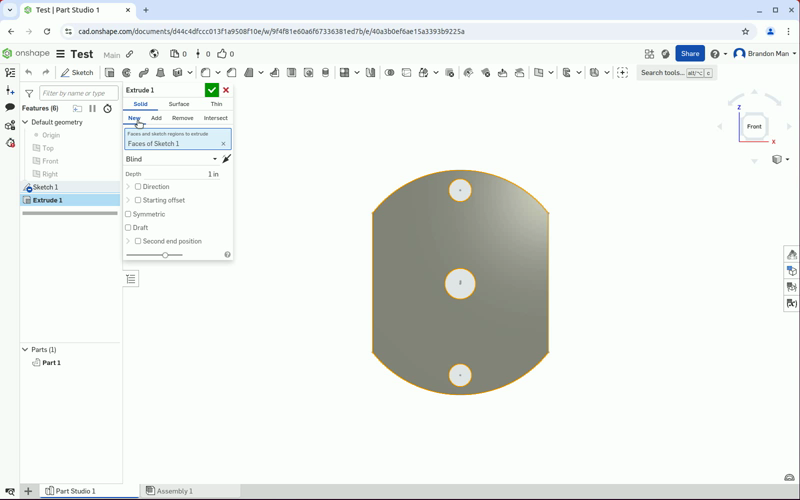
key(tab, 4)
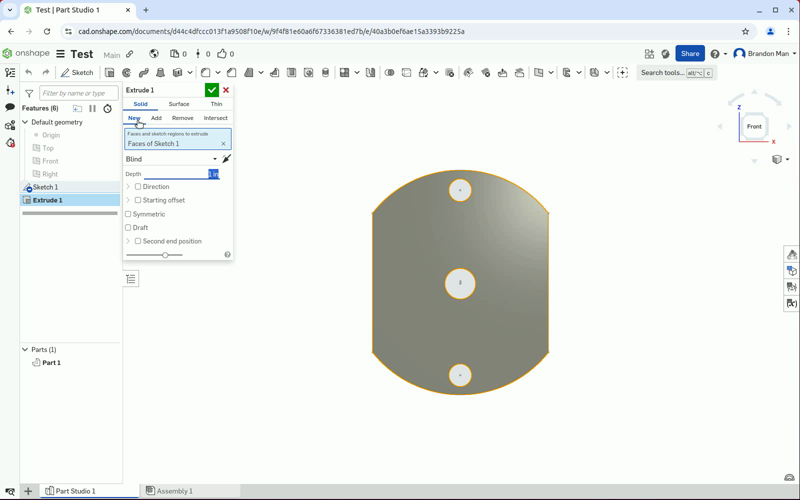
text(1.926)
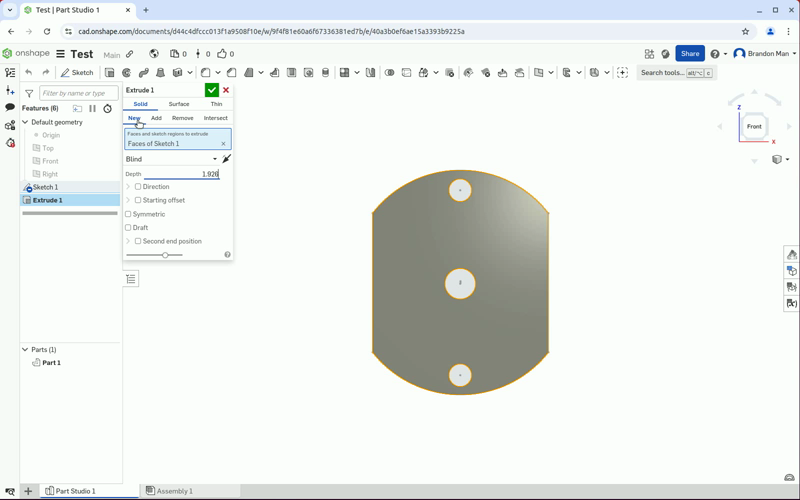
key(enter)
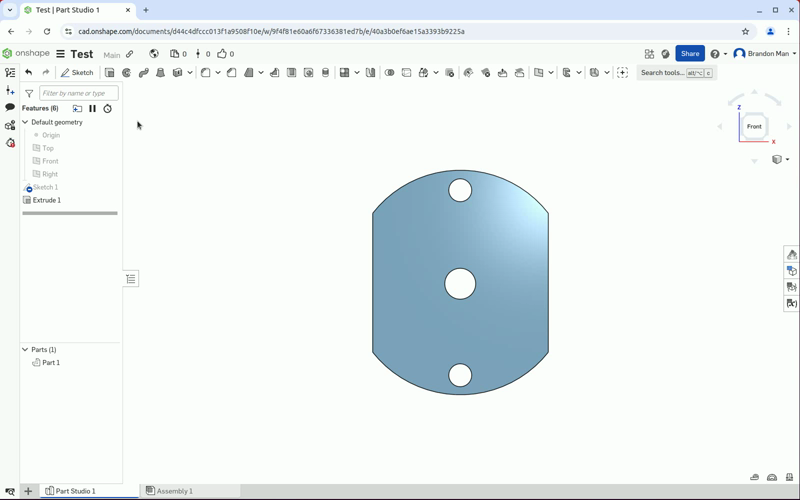
key(shift+h)
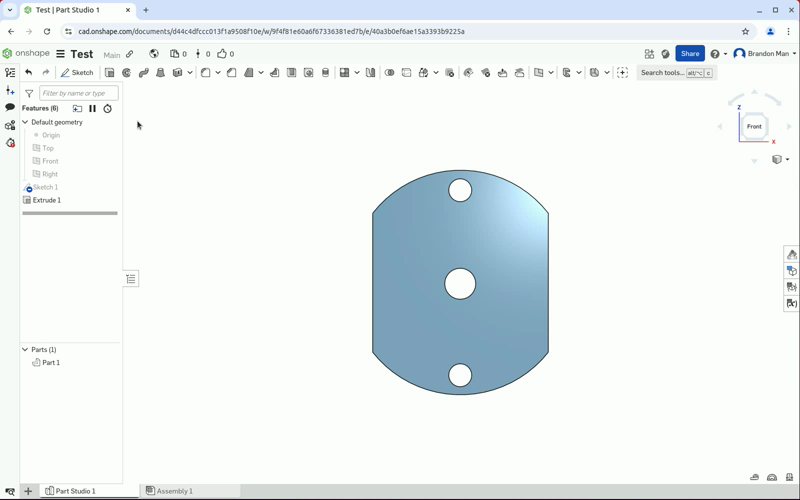
key(shift+h)
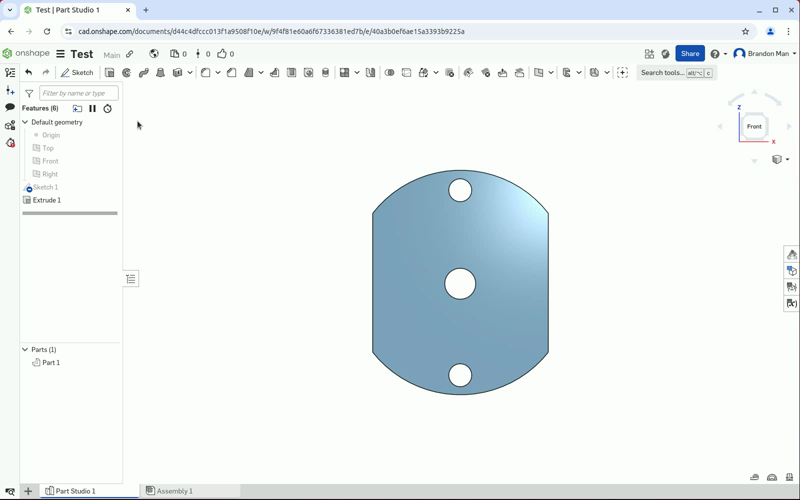
mouse_move(73, 189)
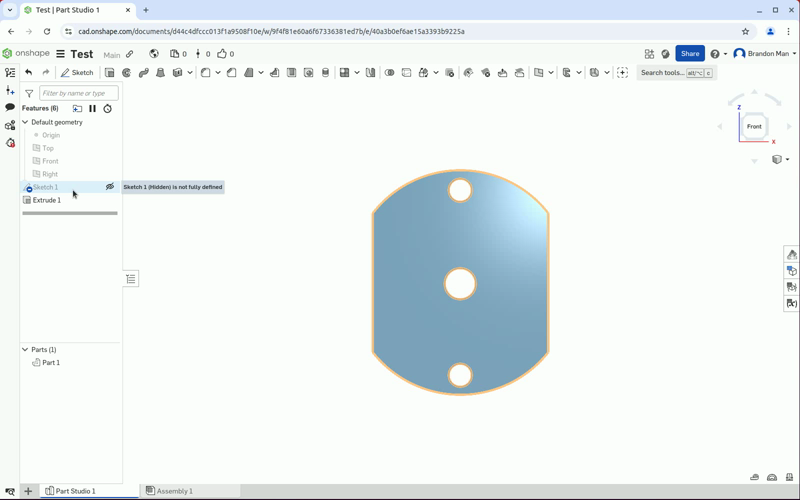
click(73, 189)
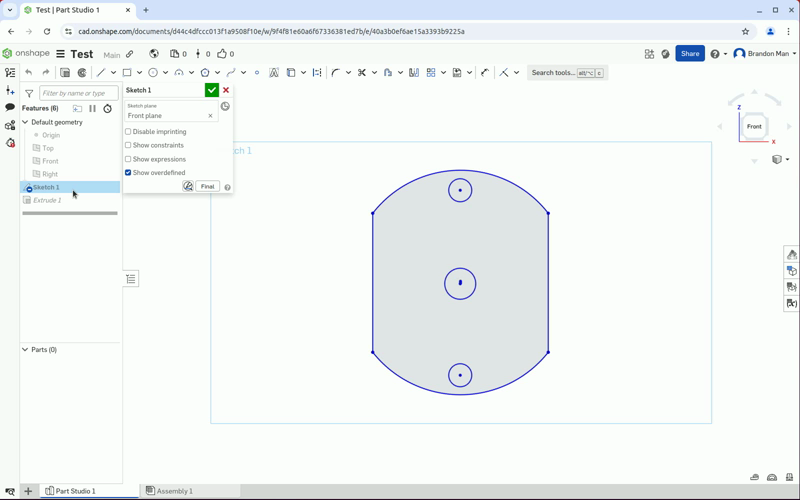
mouse_move(229, 92)
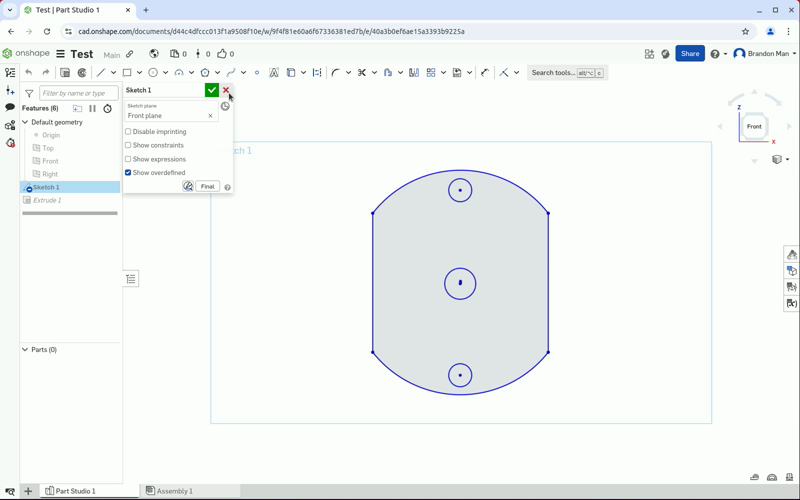
click(229, 92)
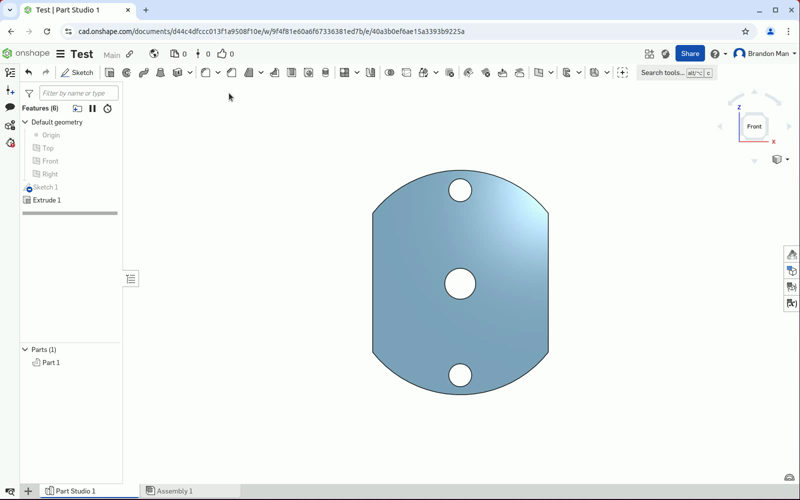
mouse_move(541, 75)
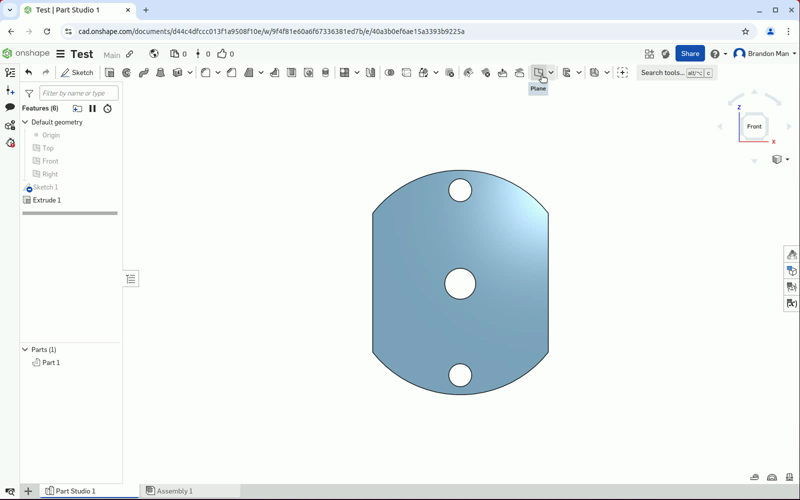
click(541, 75)
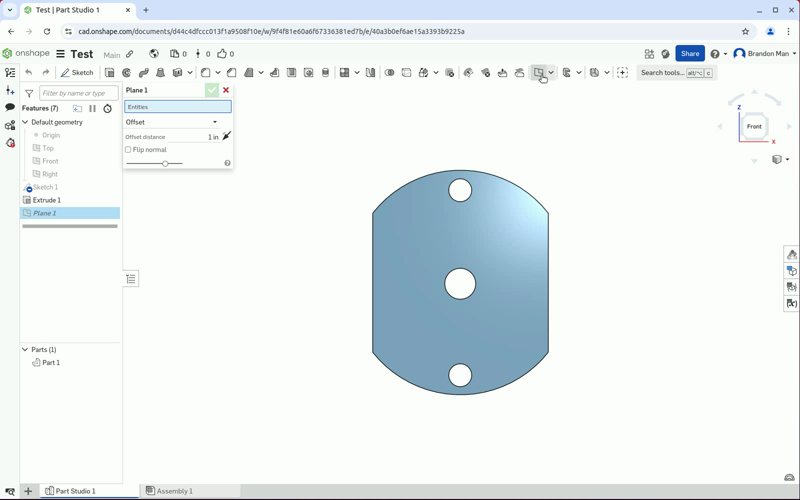
mouse_move(73, 163)
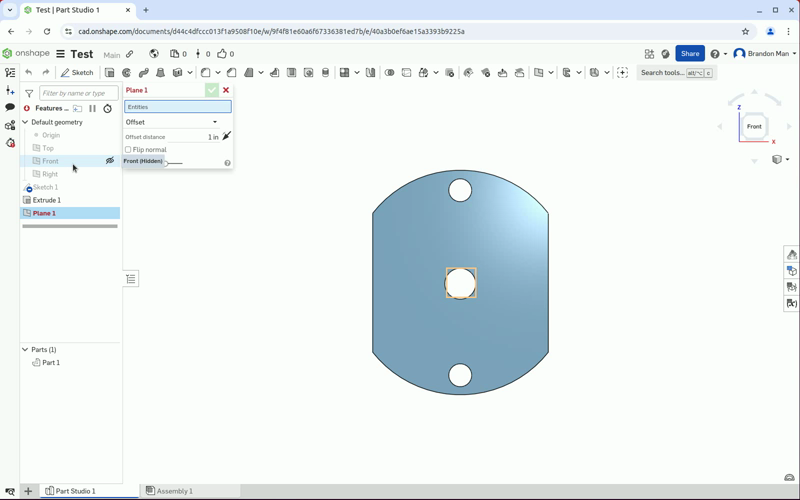
click(73, 163)
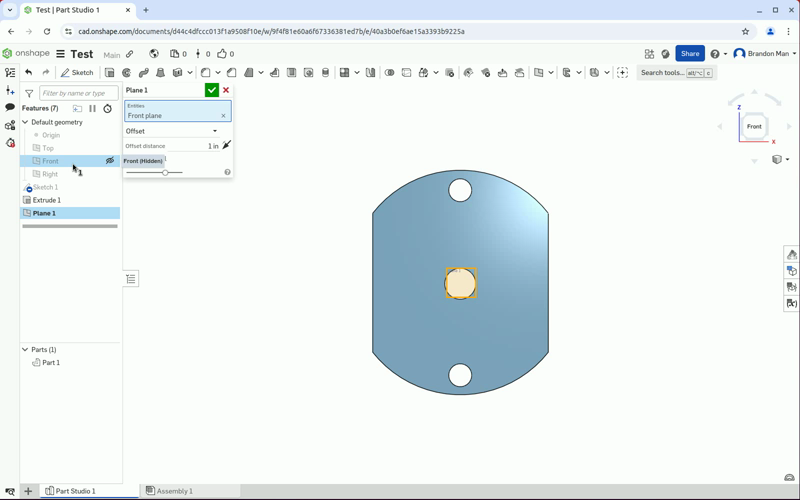
key(tab, 2)
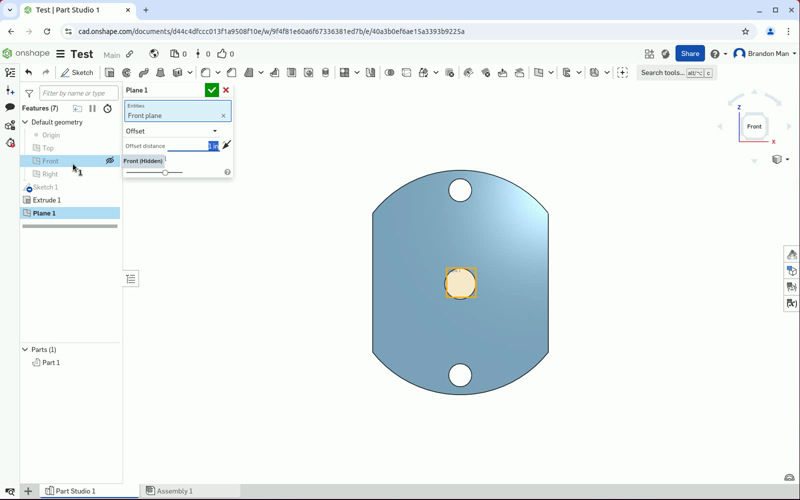
text(1.91)
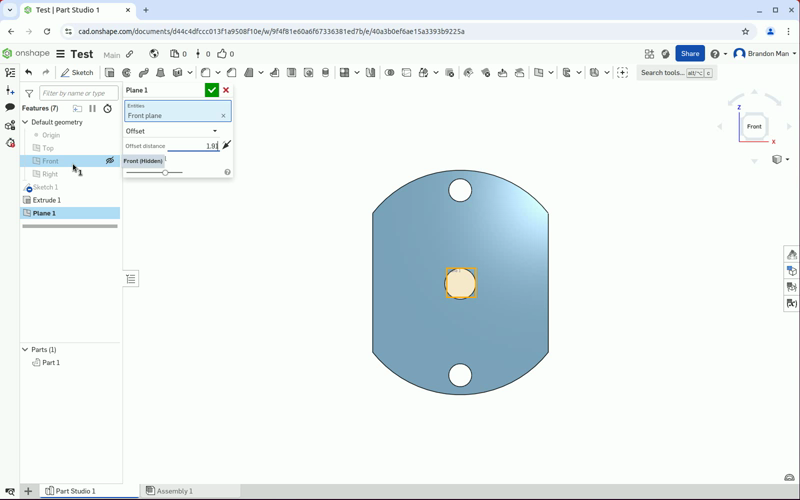
key(enter, 2)
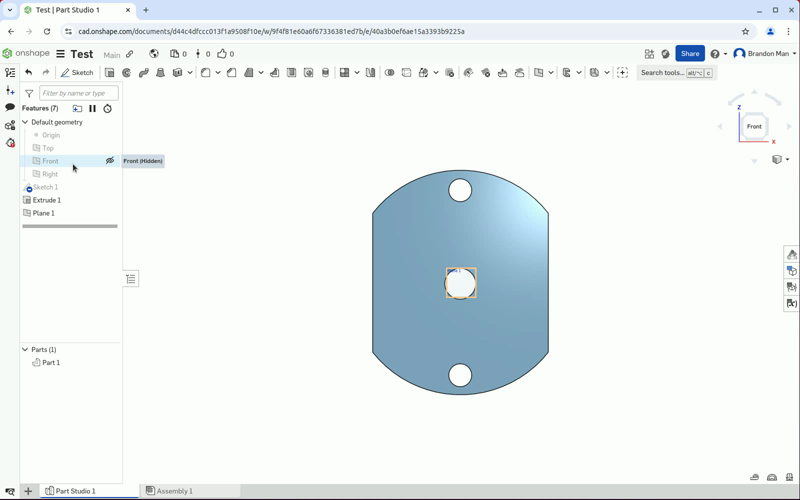
key(shift+s)
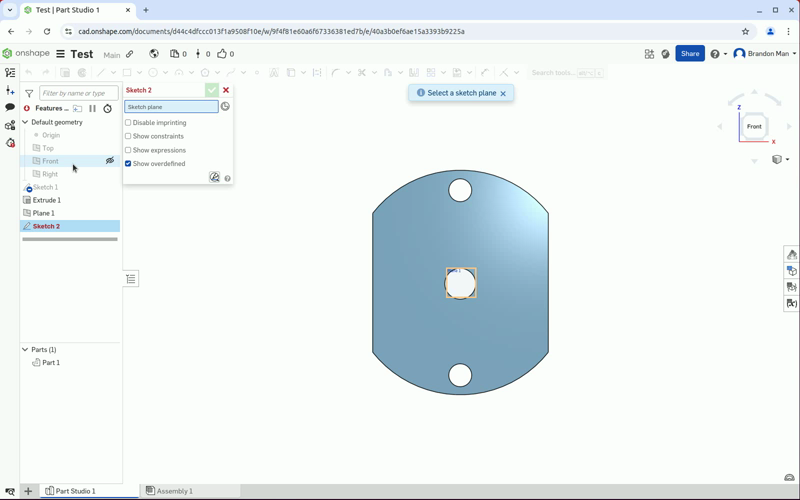
mouse_move(73, 215)
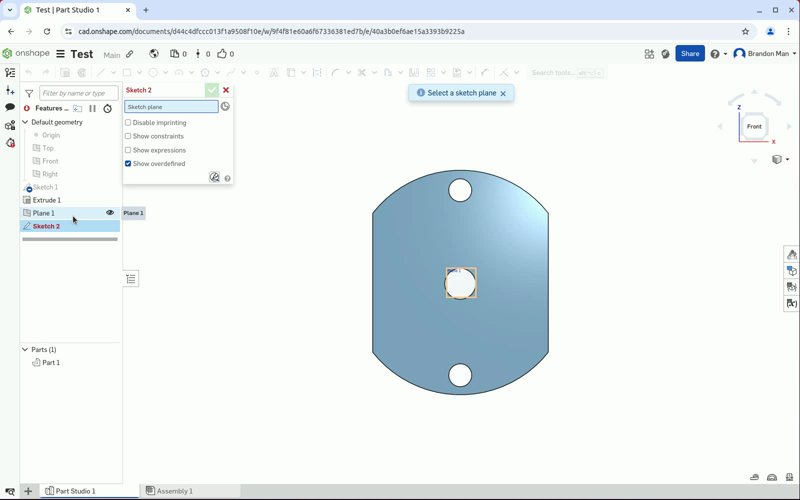
click(73, 215)
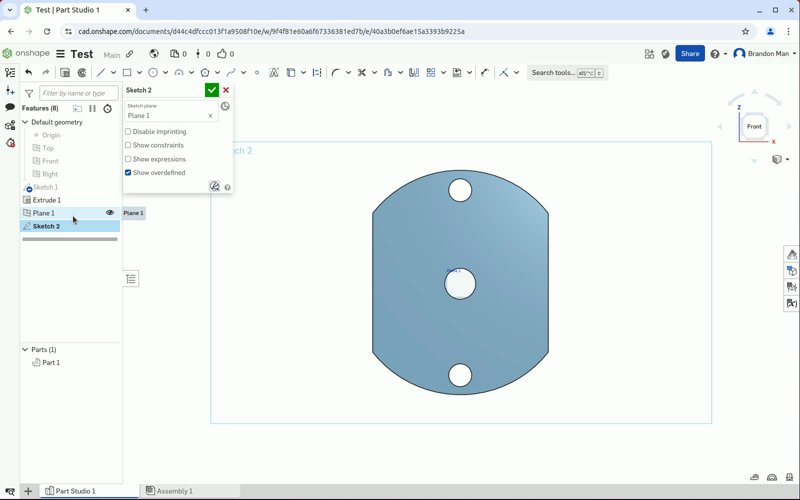
mouse_move(73, 352)
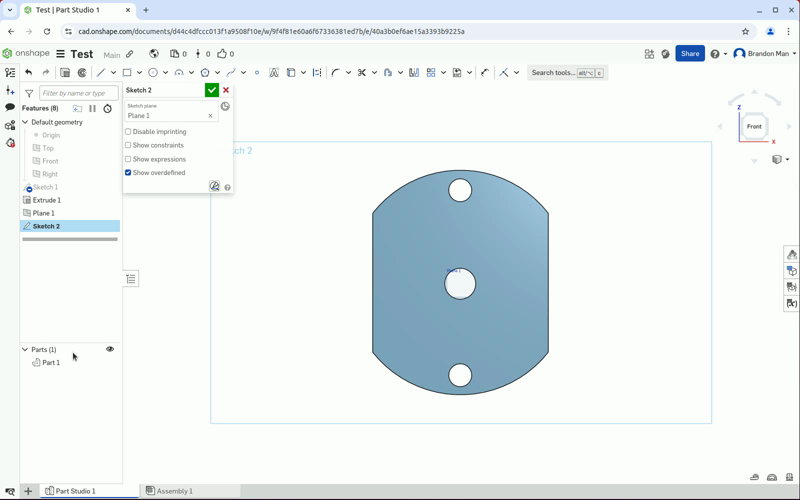
key(y)
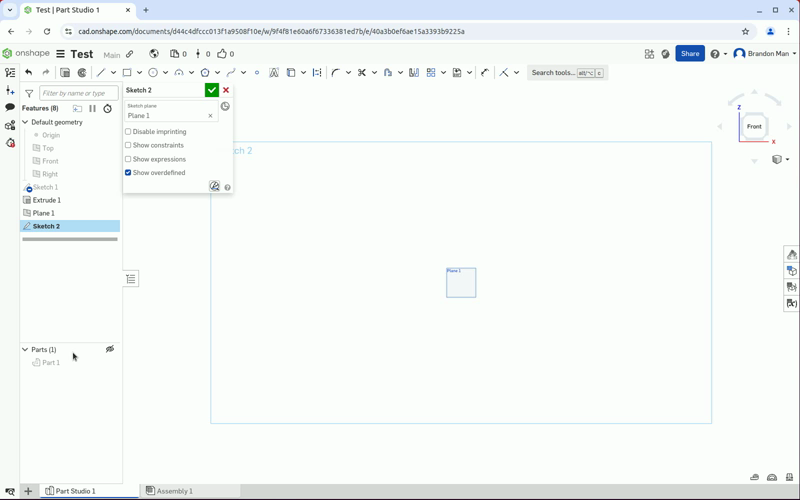
key(c)
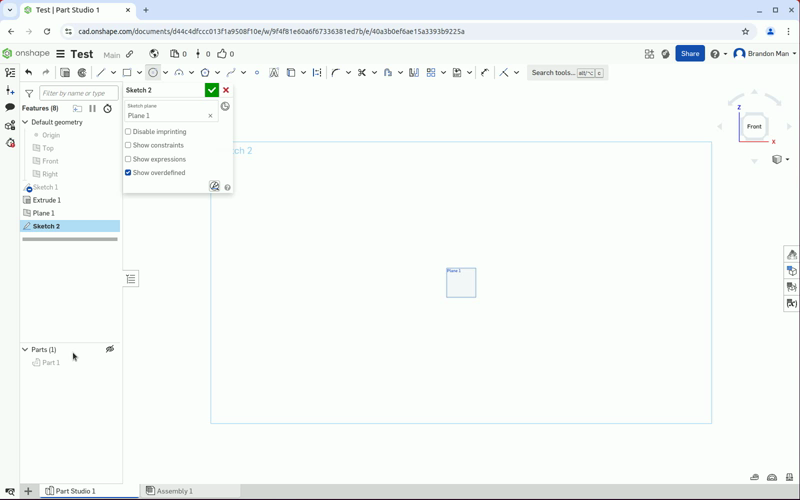
key_down(shift)
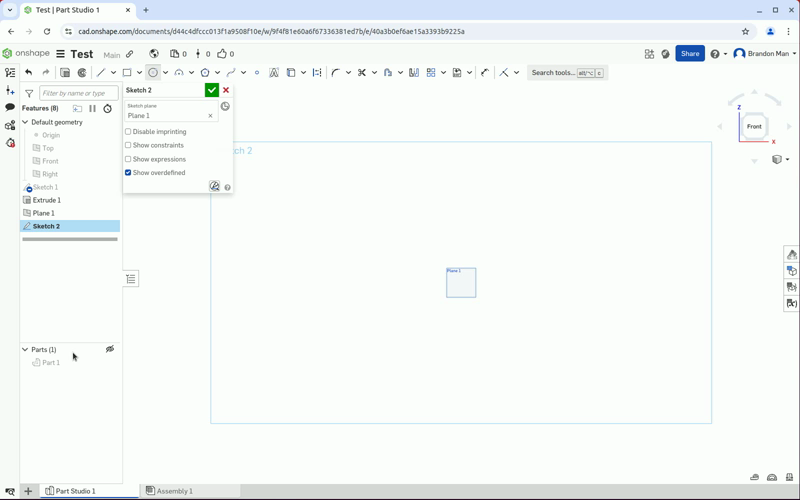
mouse_move(460, 282)
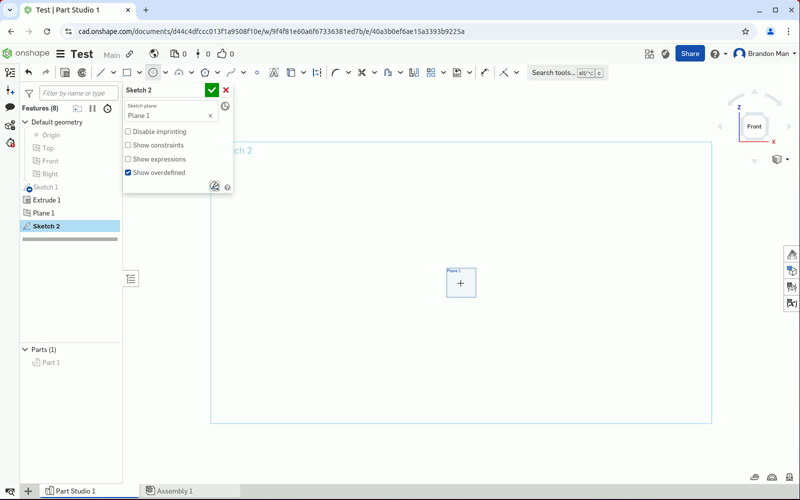
click(460, 282)
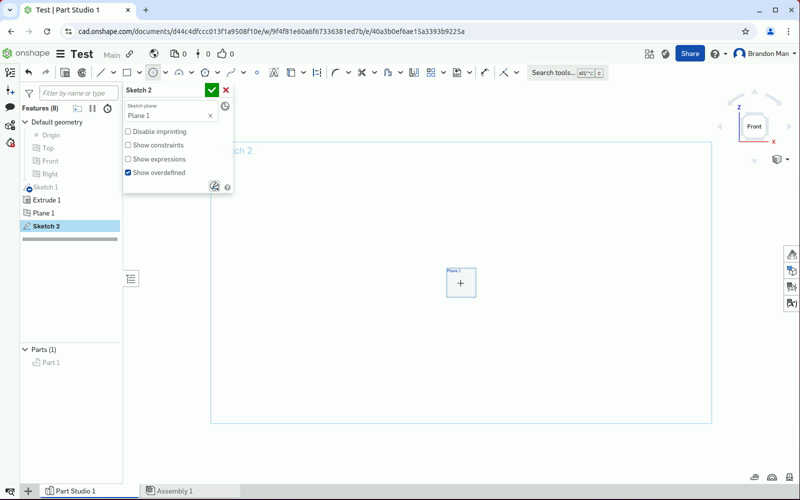
key_up(shift)
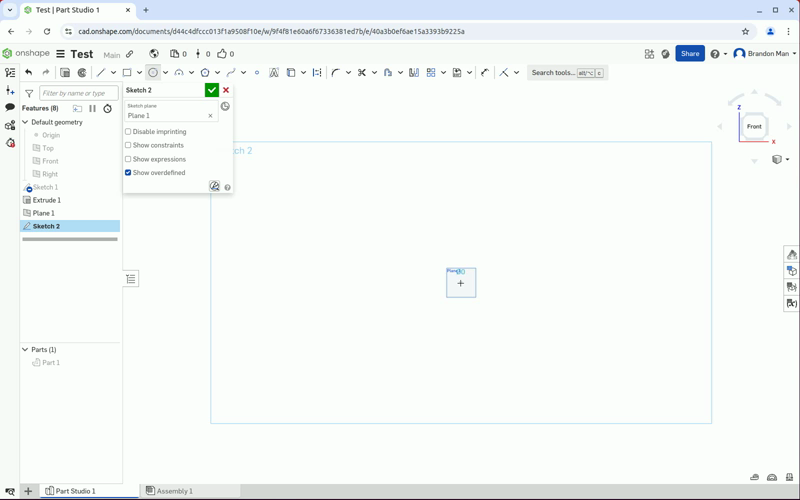
mouse_move(481, 282)
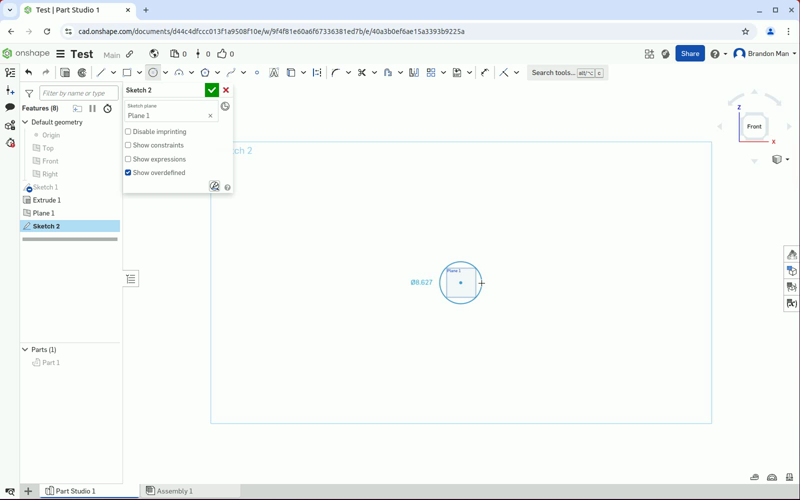
click(481, 282)
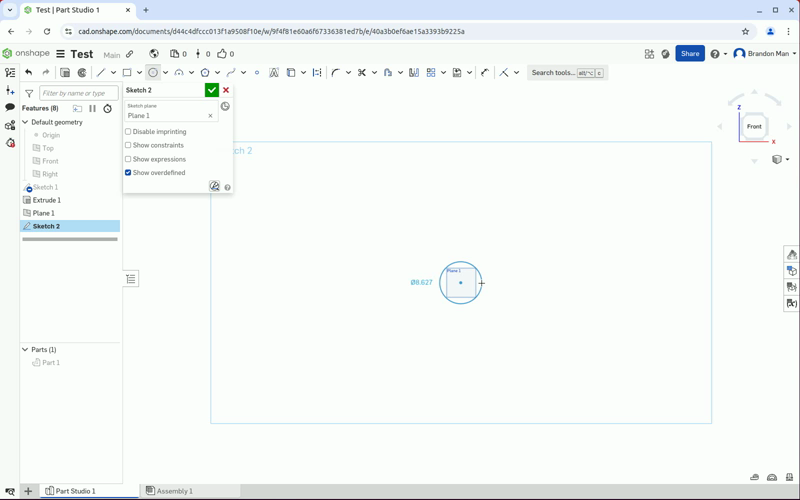
key(esc)
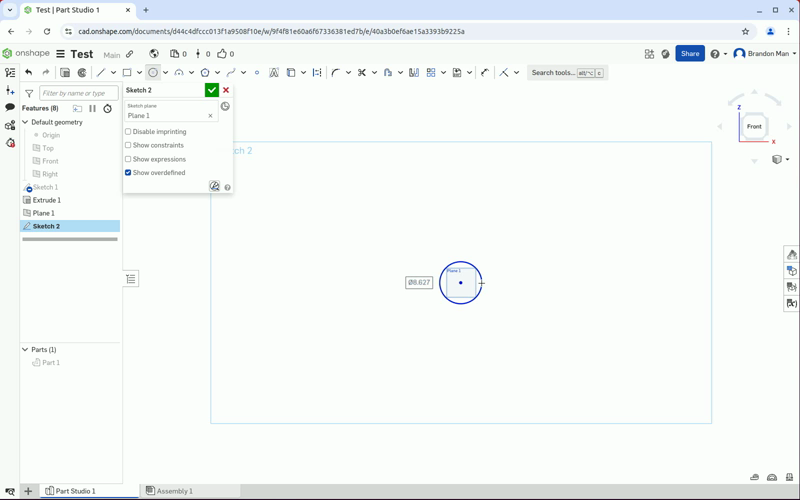
key(c)
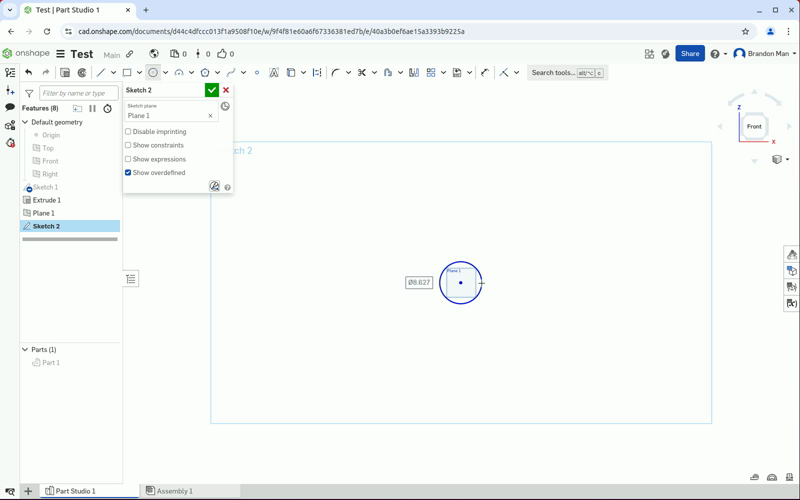
key_down(shift)
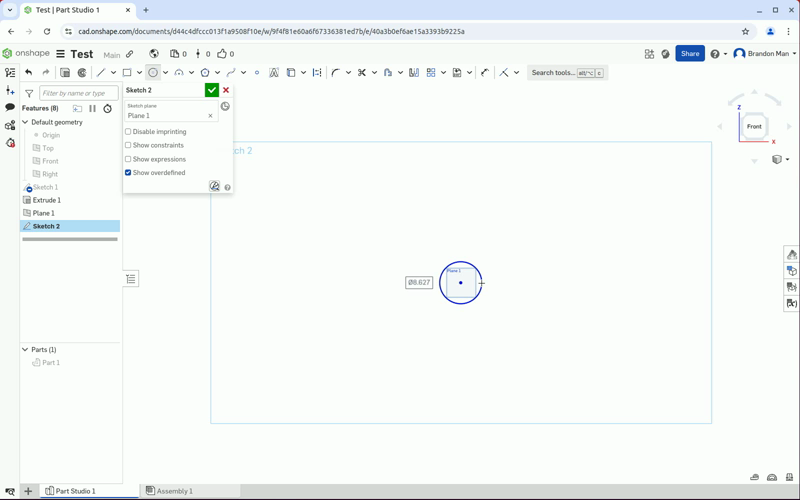
mouse_move(460, 282)
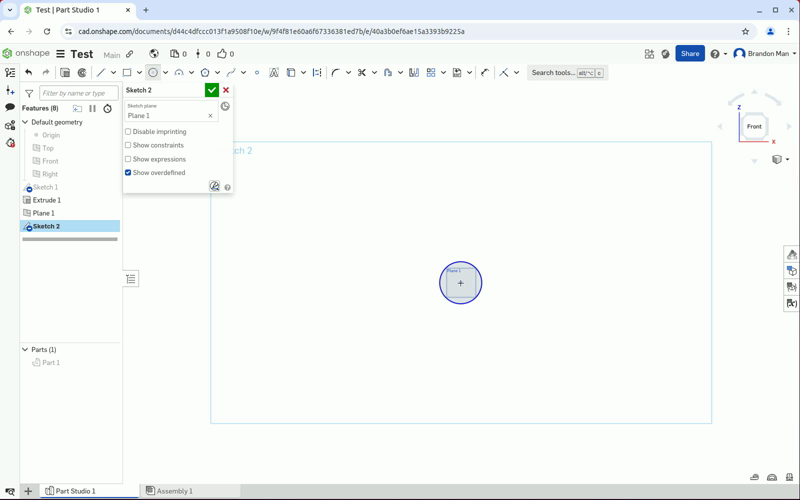
click(460, 282)
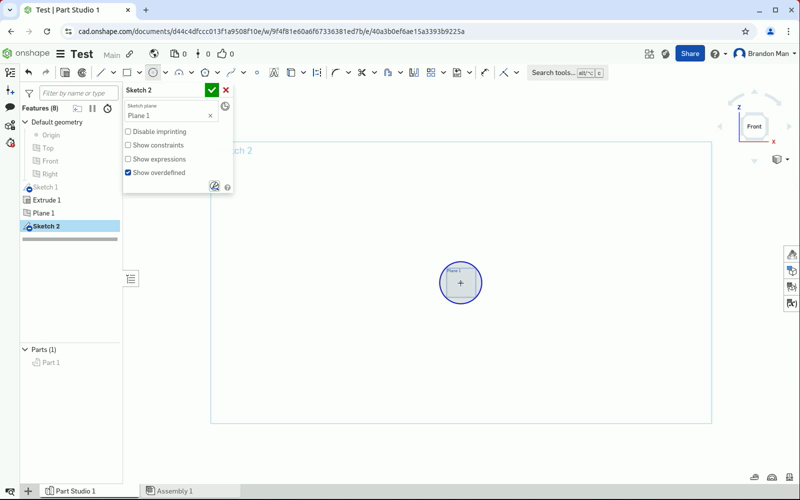
key_up(shift)
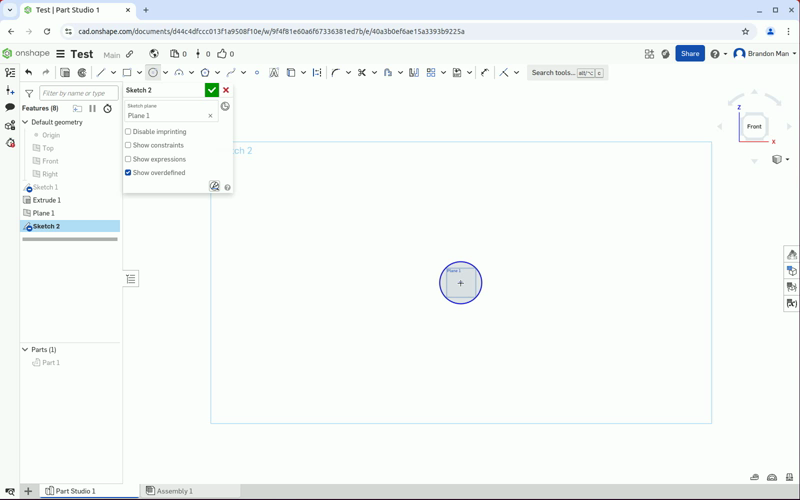
mouse_move(476, 282)
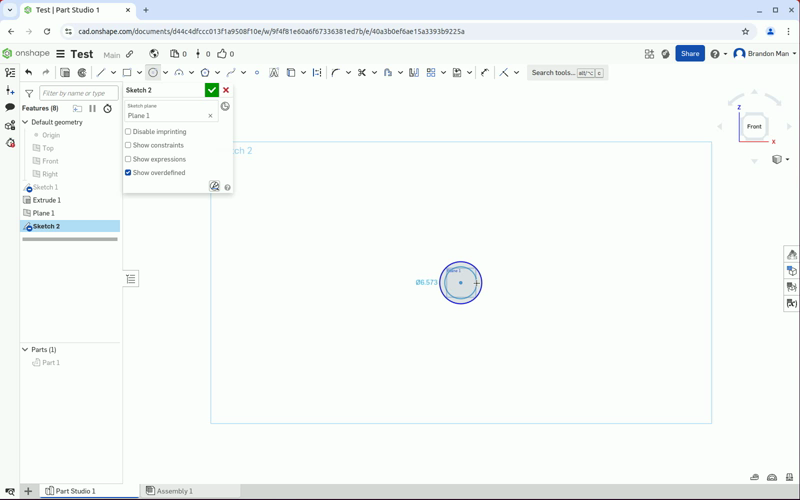
click(476, 282)
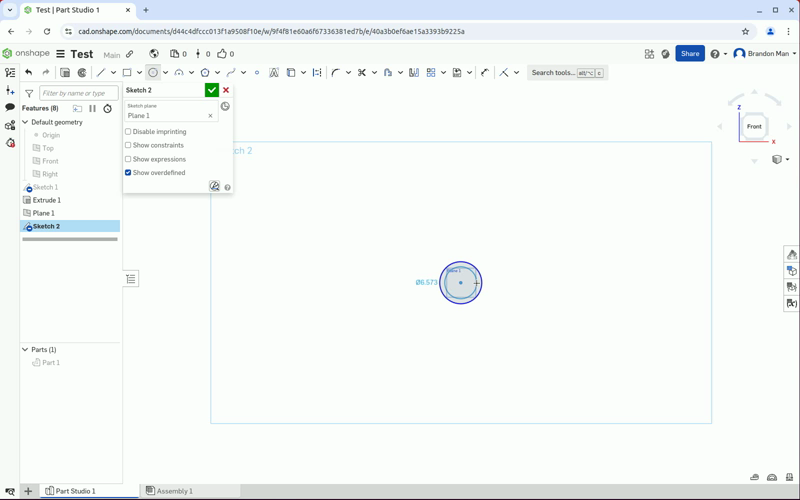
key(esc)
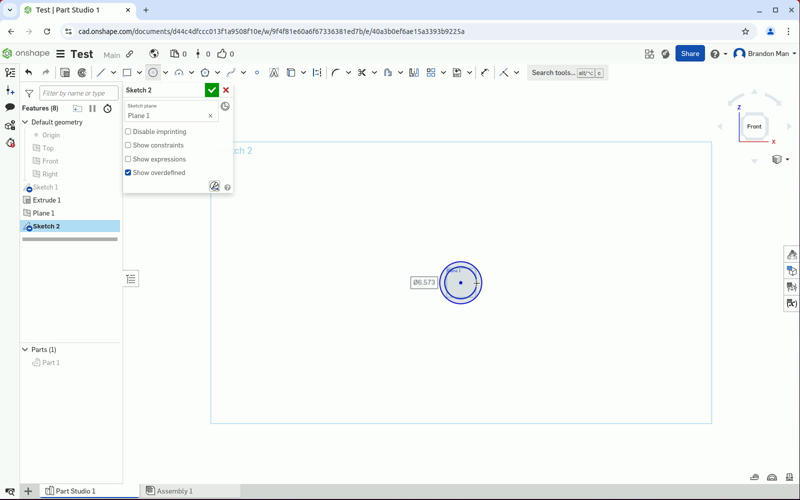
mouse_move(477, 282)
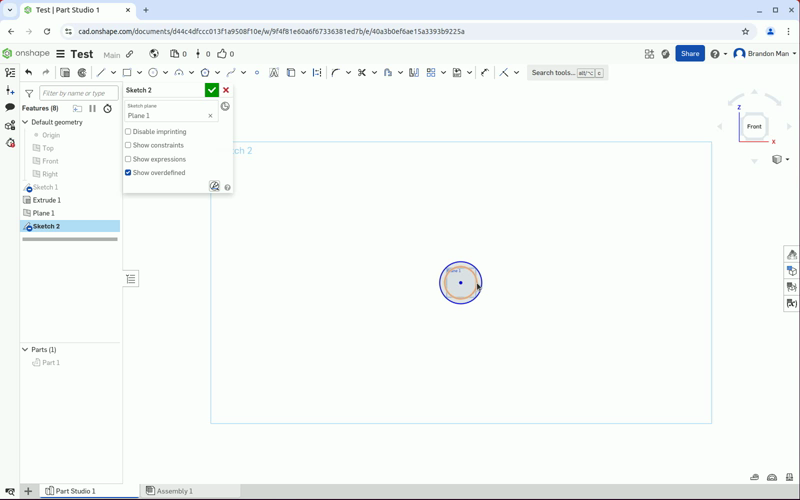
scroll(6)
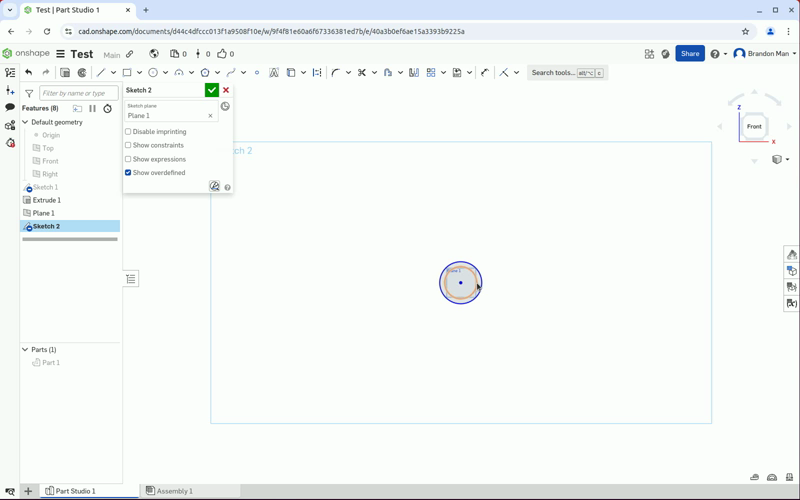
scroll(6)
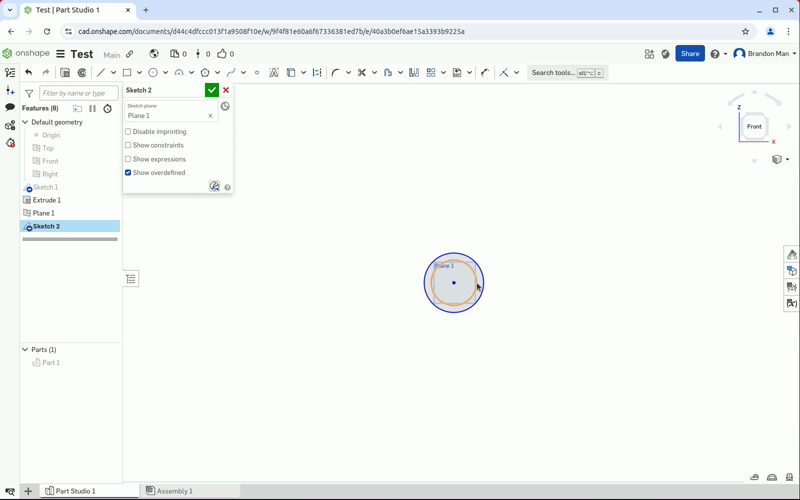
scroll(6)
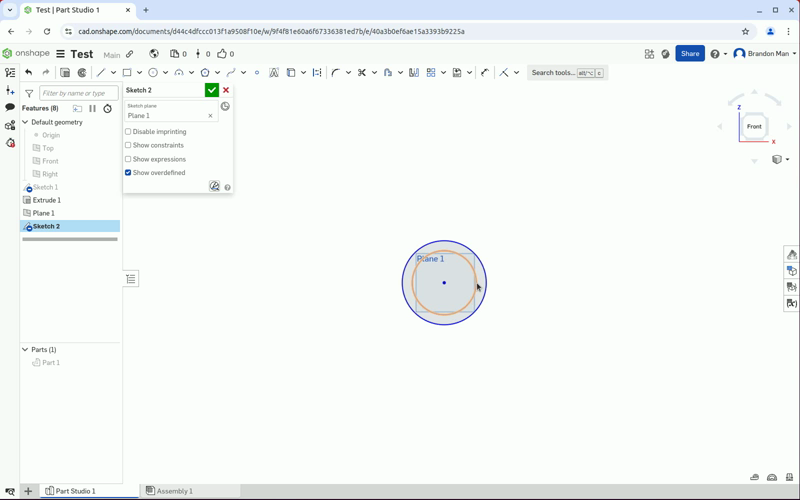
scroll(6)
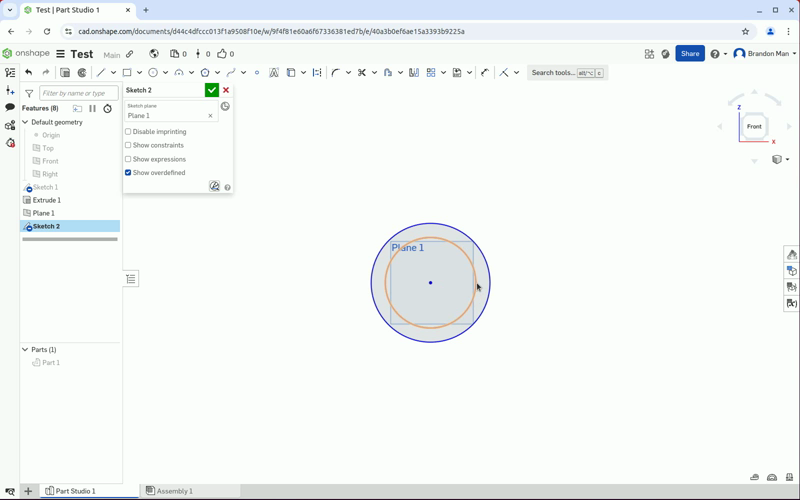
scroll(6)
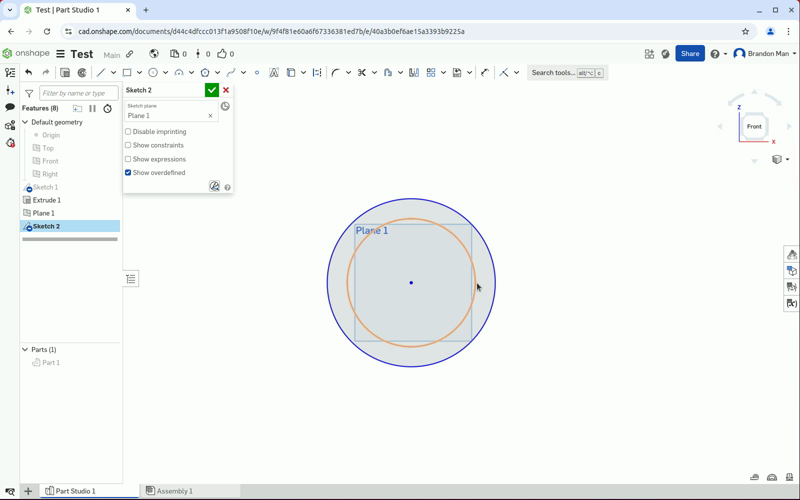
scroll(6)
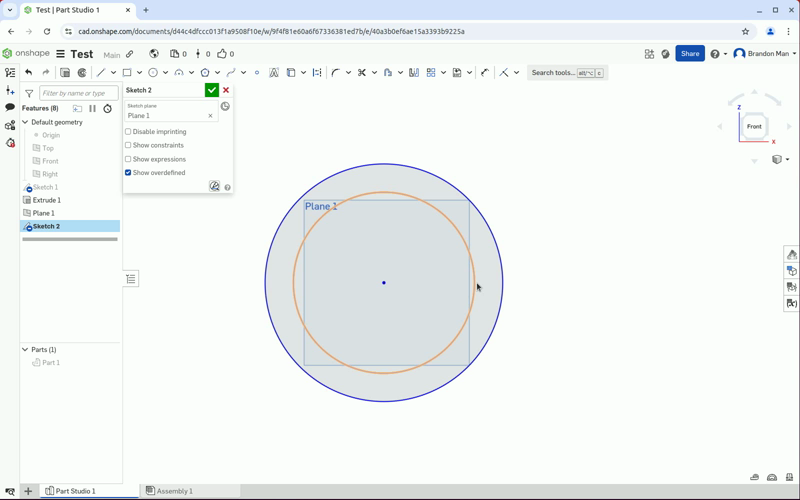
scroll(6)
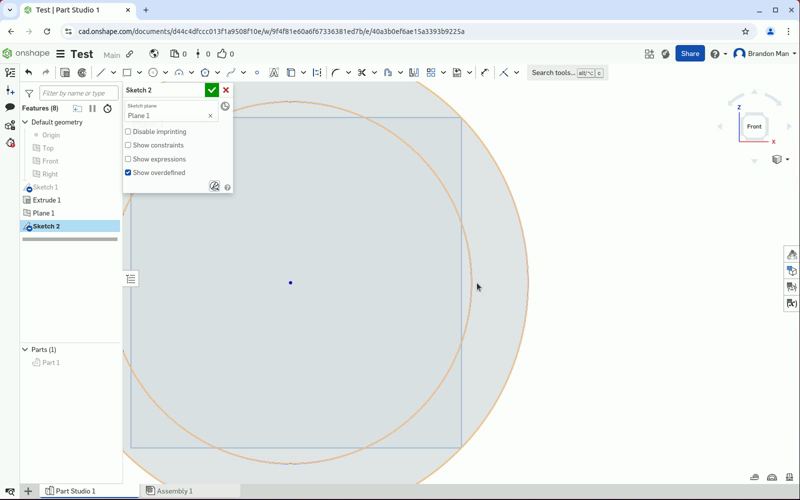
click(477, 282)
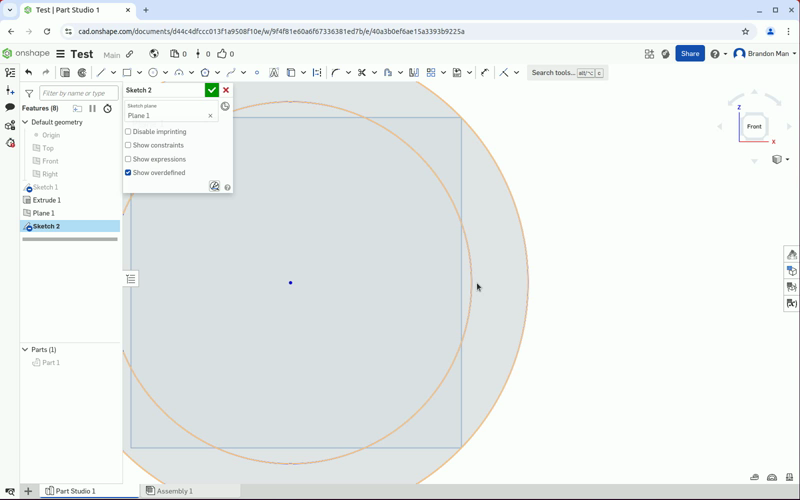
scroll(-6)
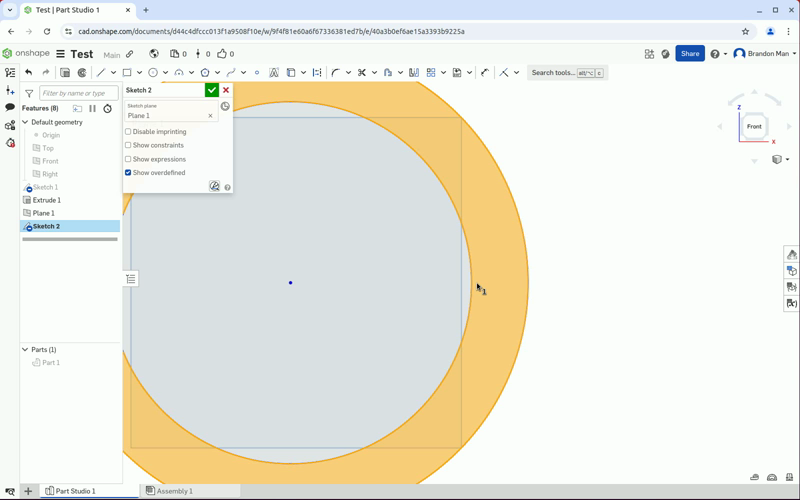
scroll(-6)
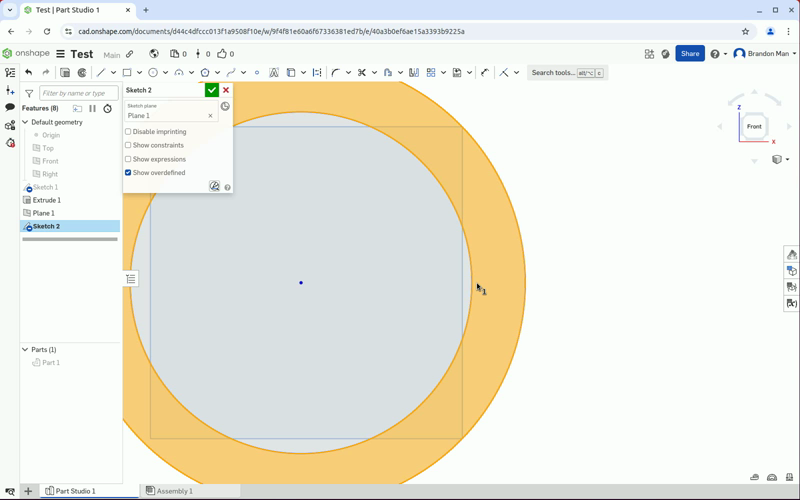
scroll(-6)
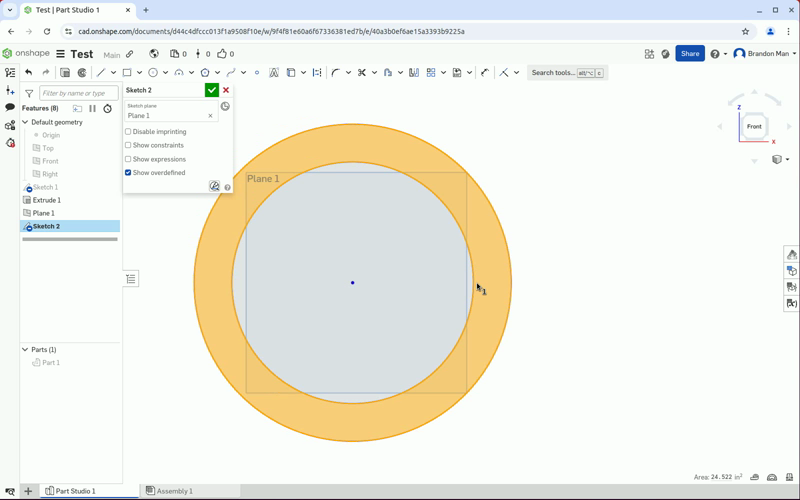
scroll(-6)
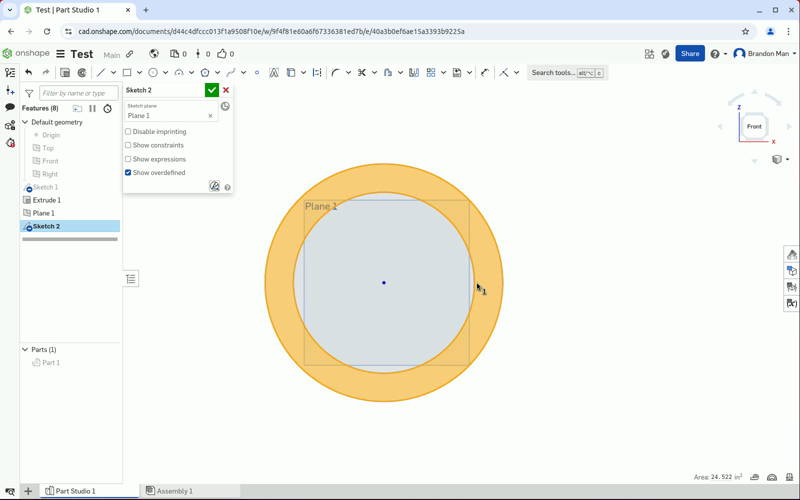
scroll(-6)
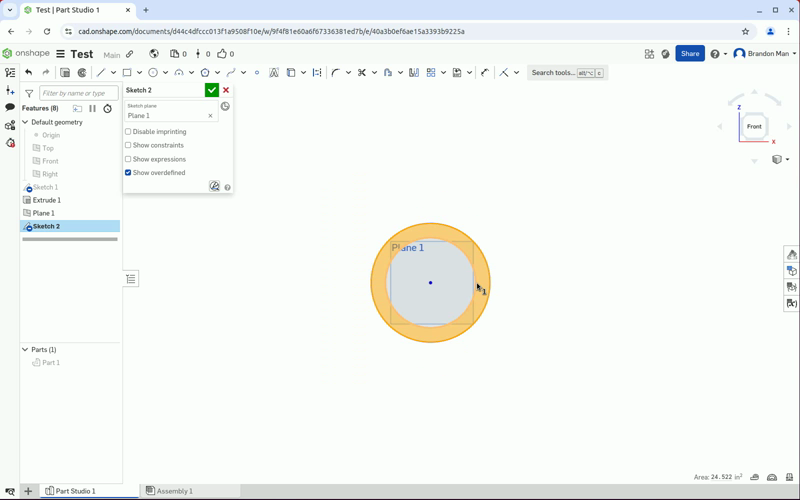
scroll(-6)
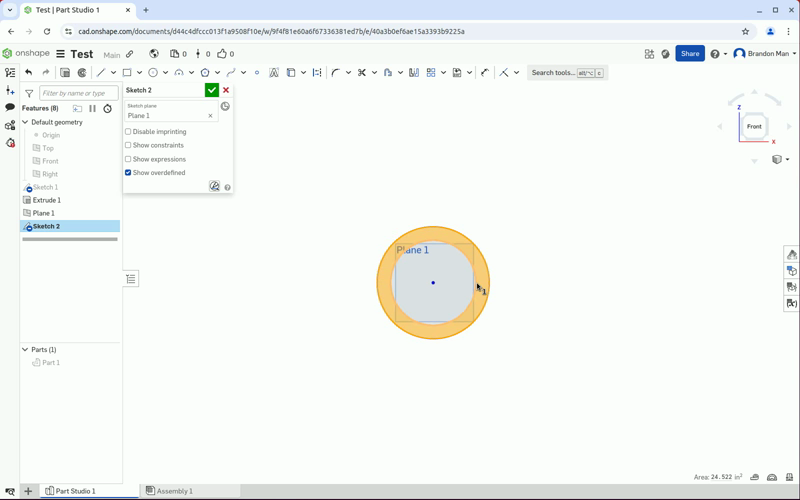
scroll(-6)
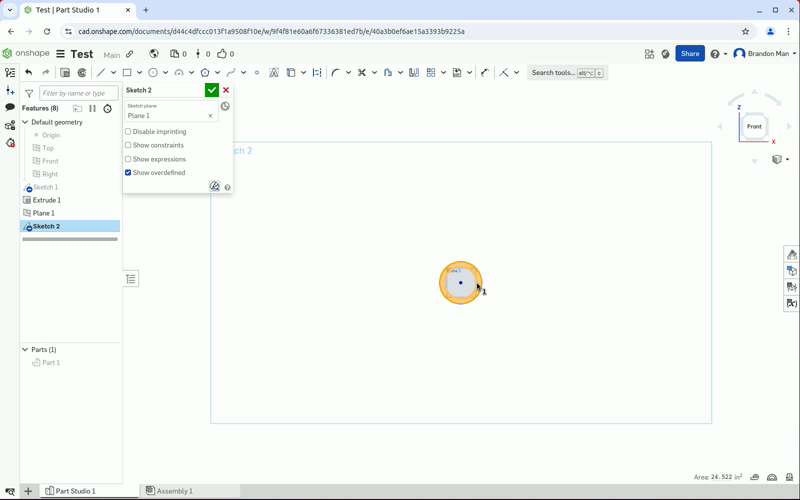
mouse_move(73, 352)
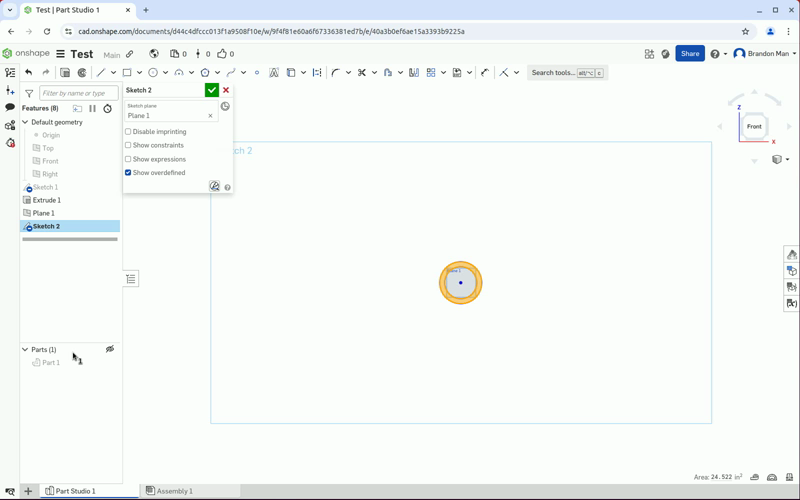
key(shift+y)
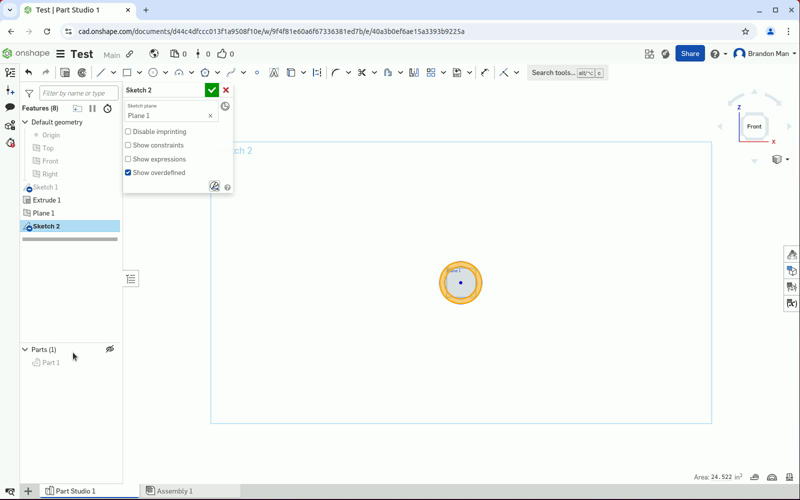
key(shift+e)
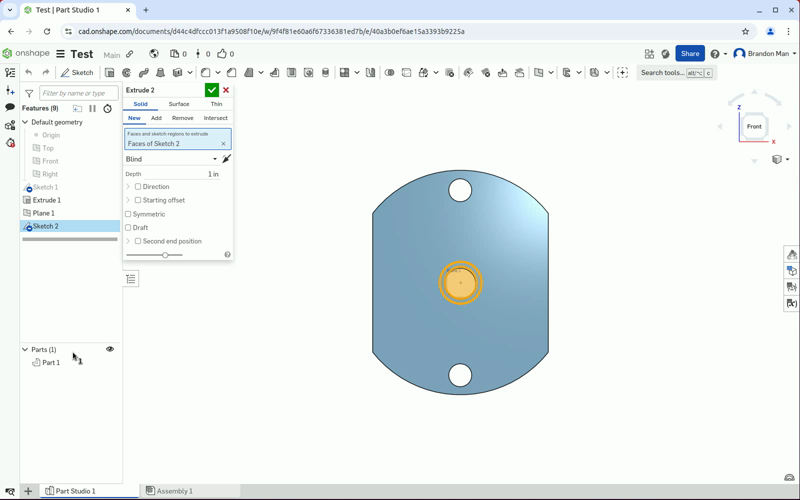
mouse_move(143, 106)
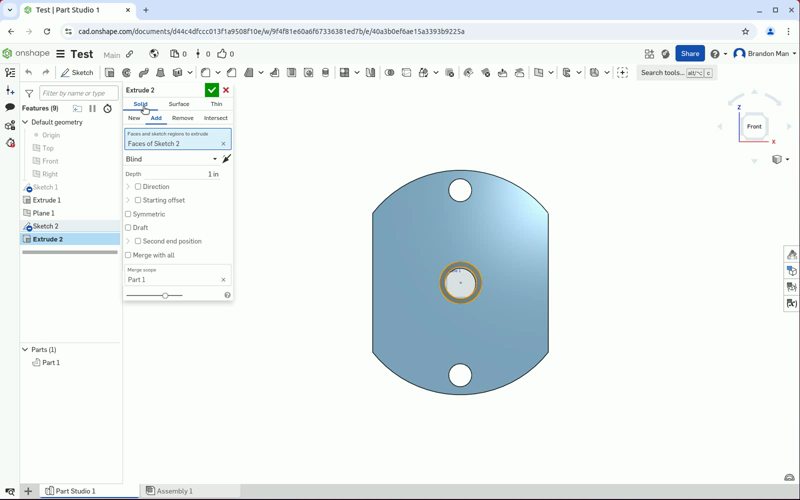
click(143, 106)
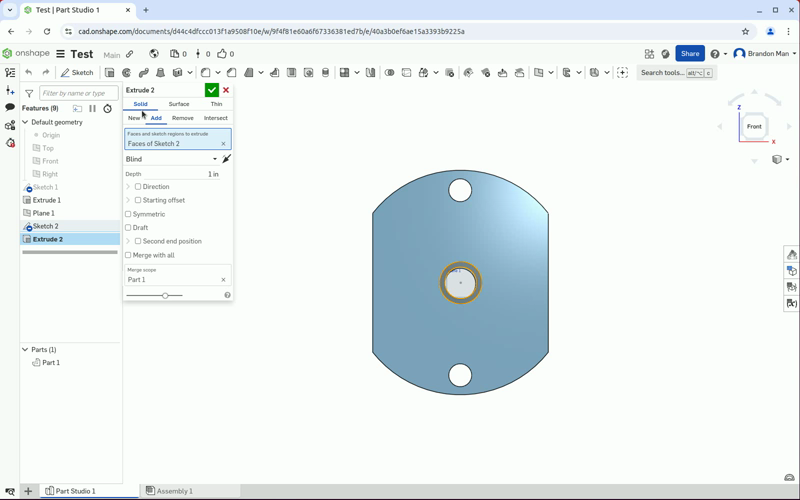
mouse_move(137, 120)
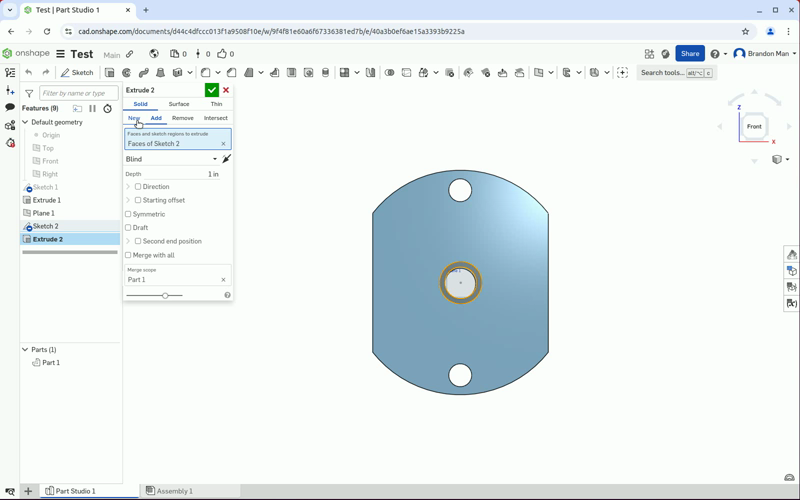
click(137, 120)
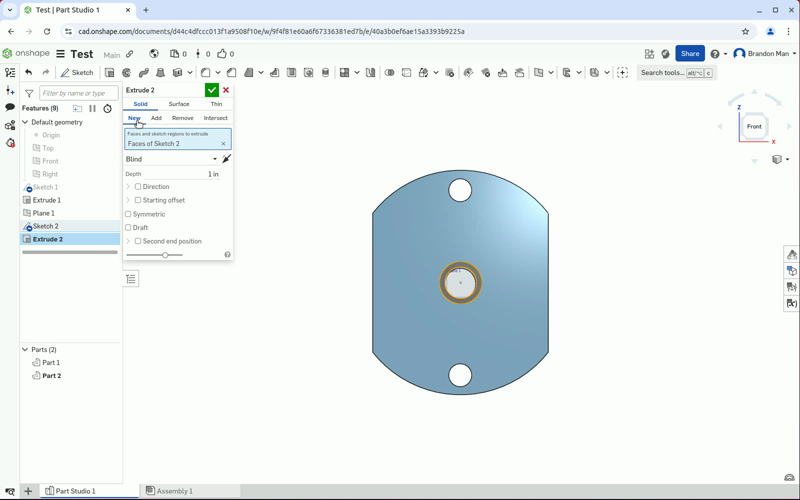
key(tab, 4)
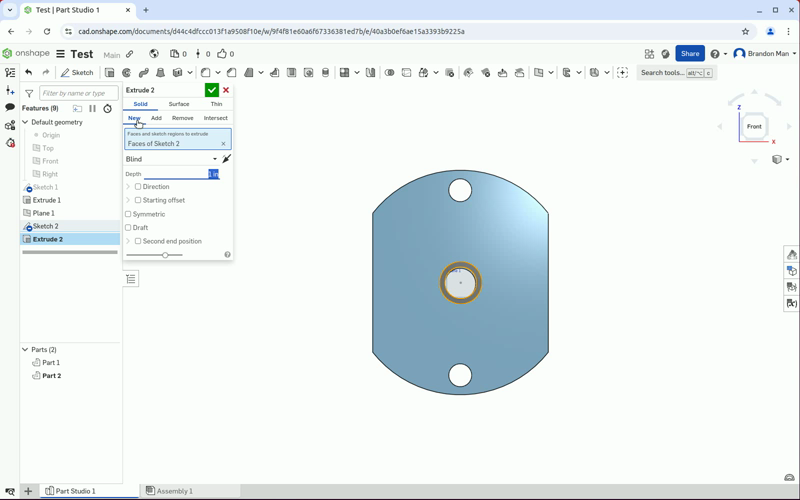
text(3.851)
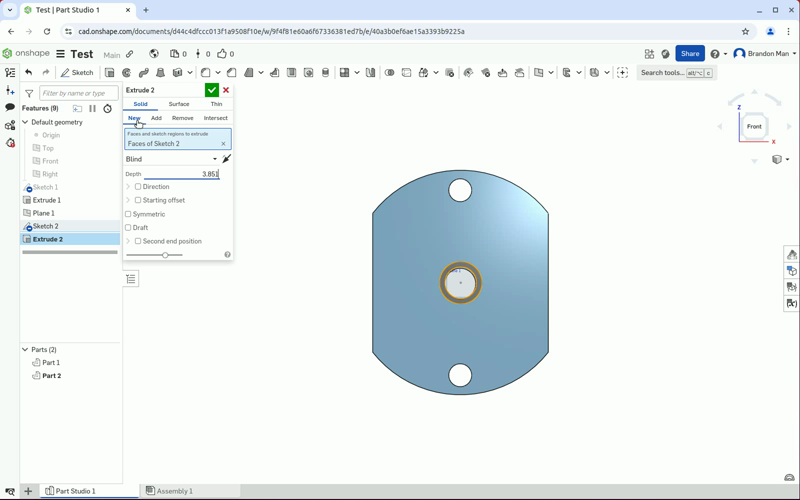
key(enter)
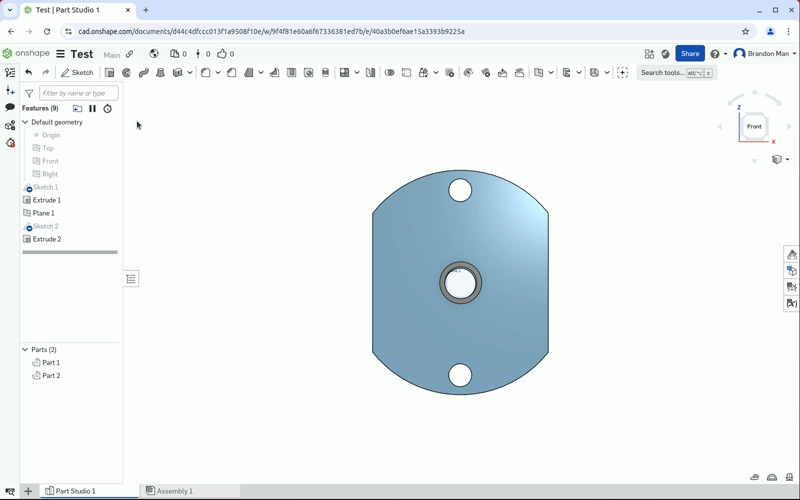
key(shift+h)
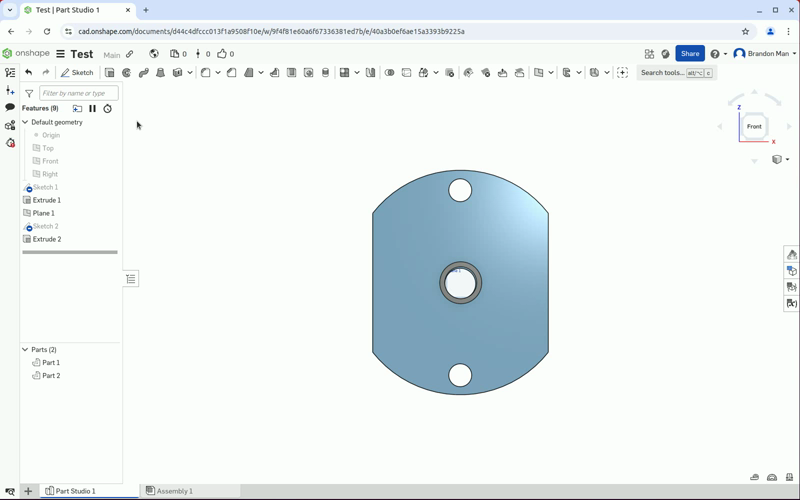
key(shift+h)
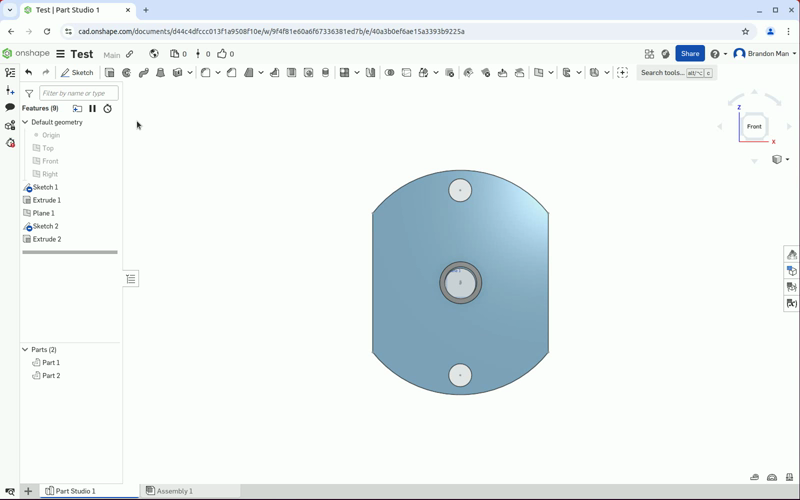
key(shift+7)
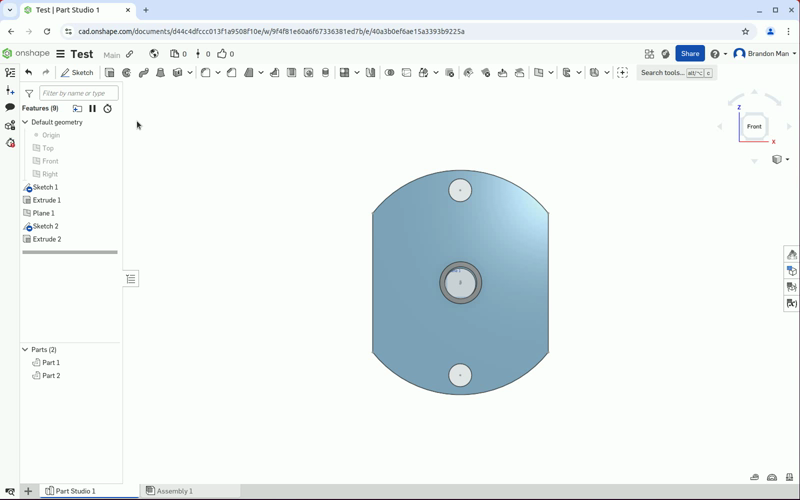
key(left, 2)
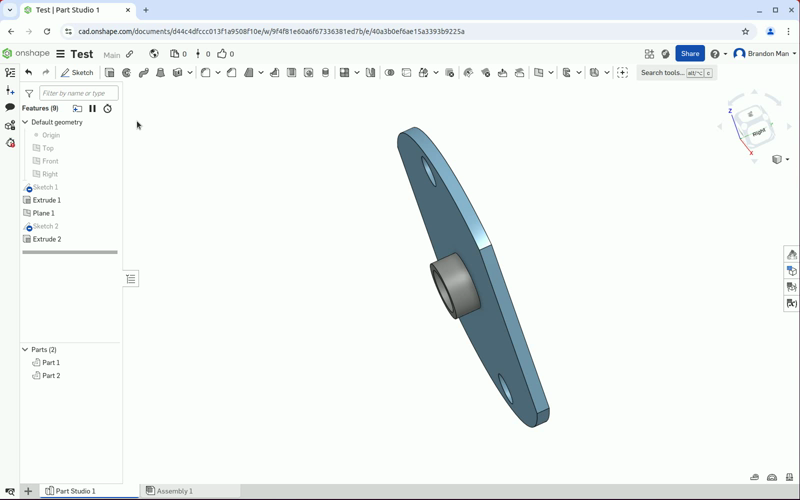
key(down, 2)
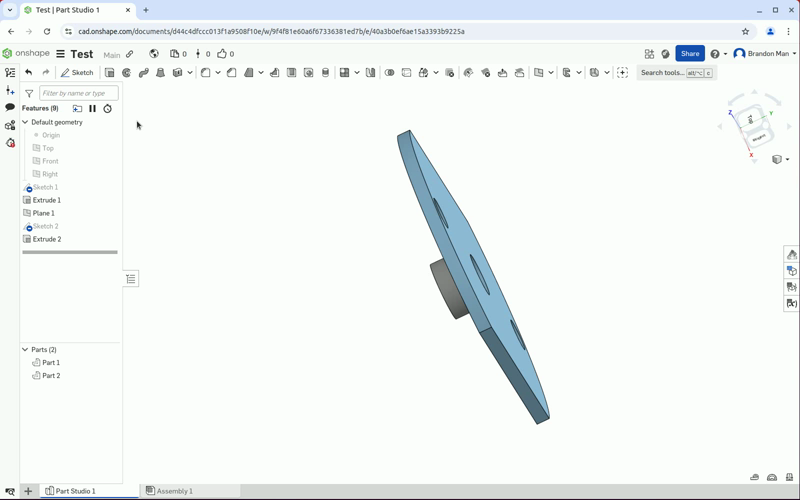
key(up, 2)
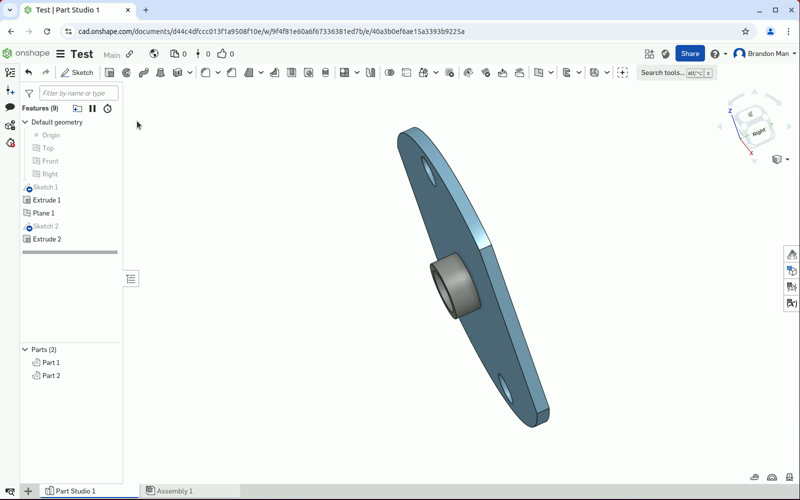
key(right, 2)
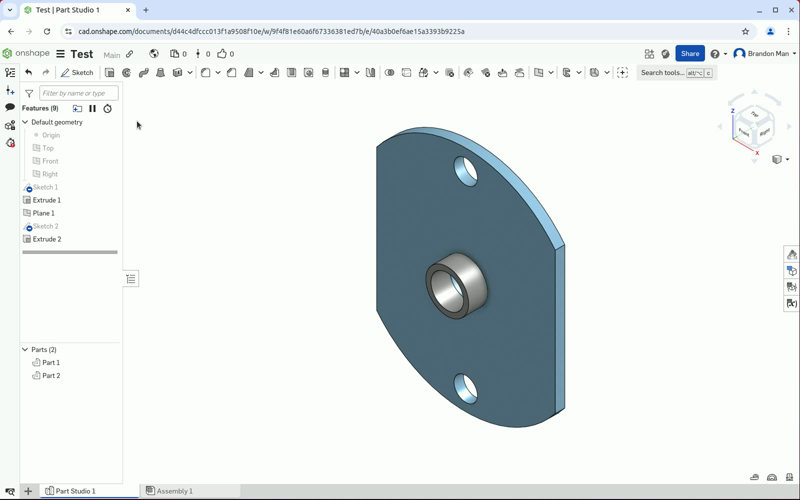
mouse_move(73, 189)
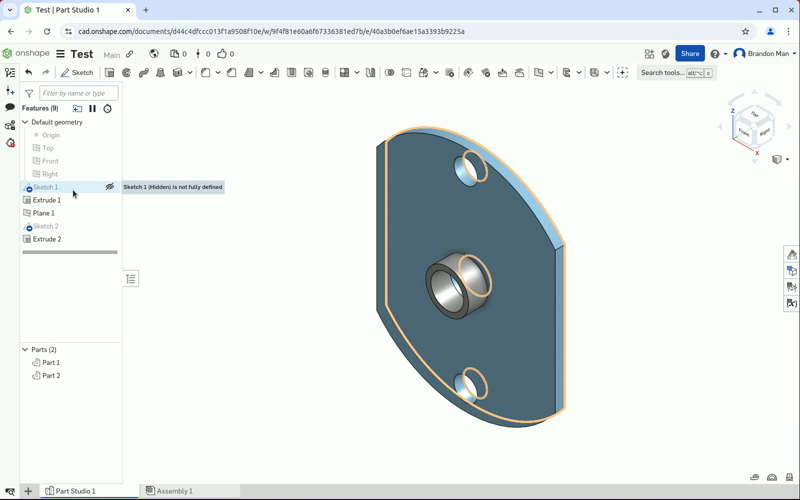
click(73, 189)